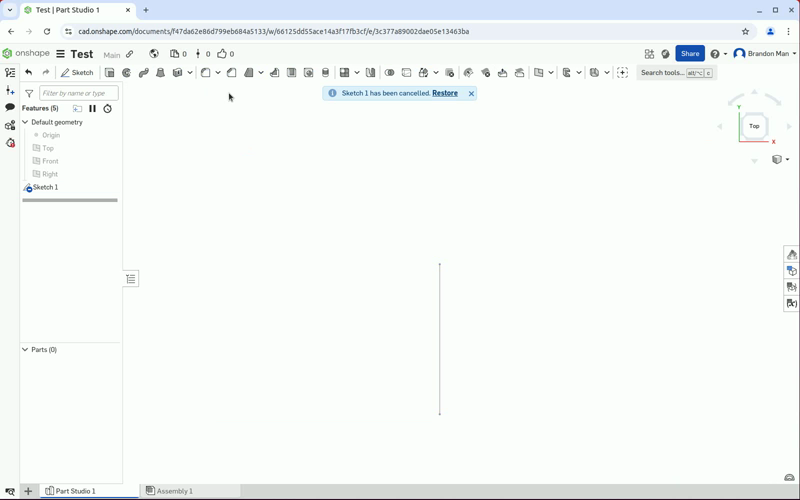
key(shift+h)
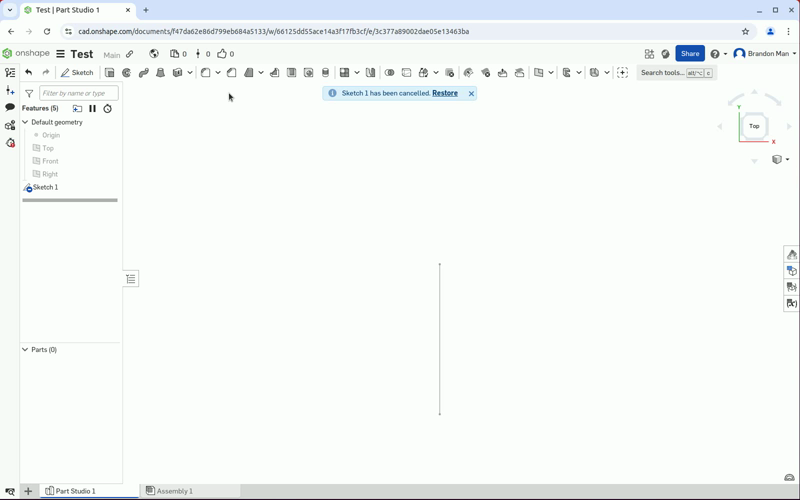
key(shift+s)
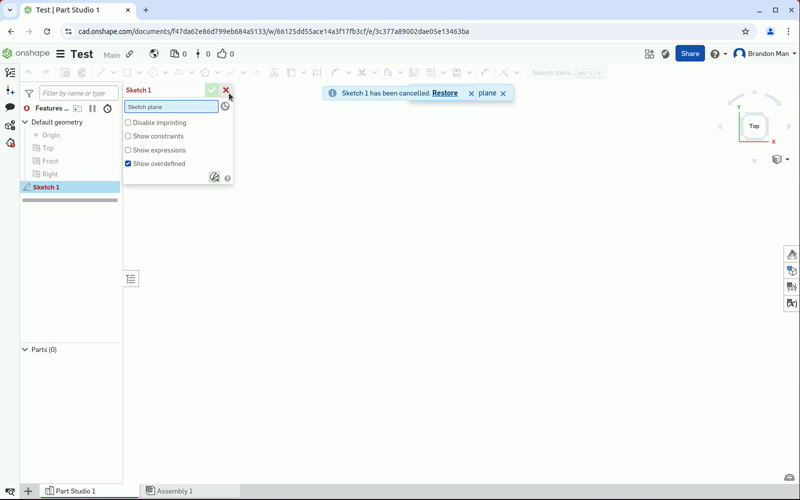
mouse_move(73, 150)
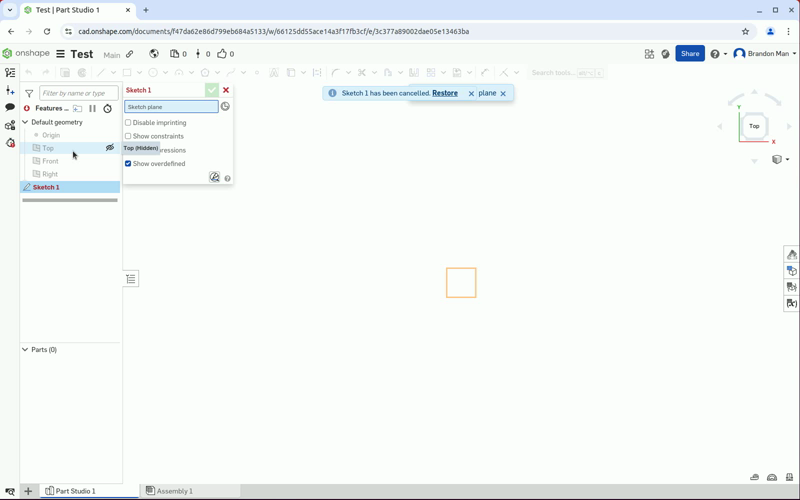
click(73, 150)
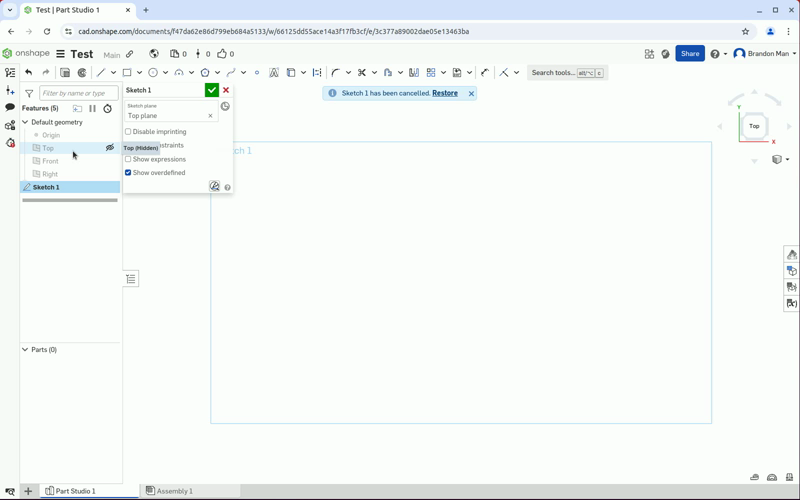
mouse_move(73, 352)
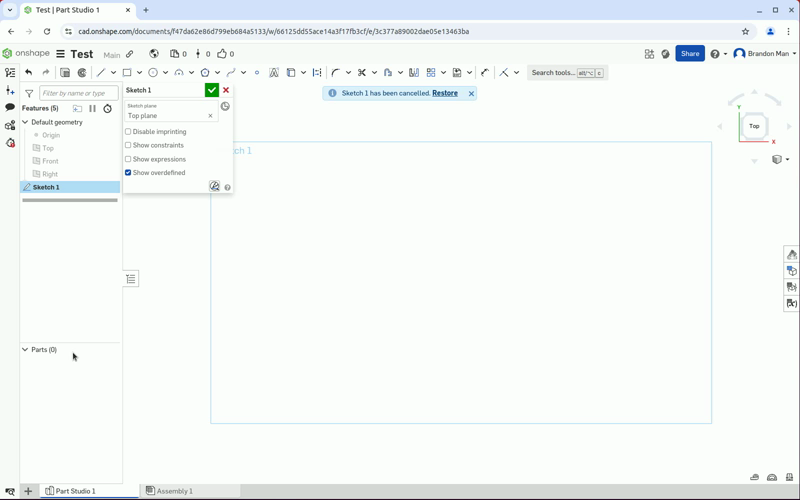
key(y)
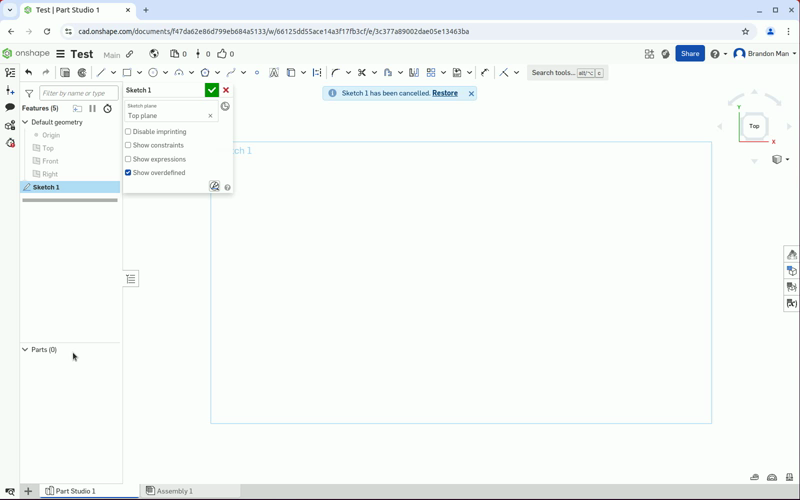
key(c)
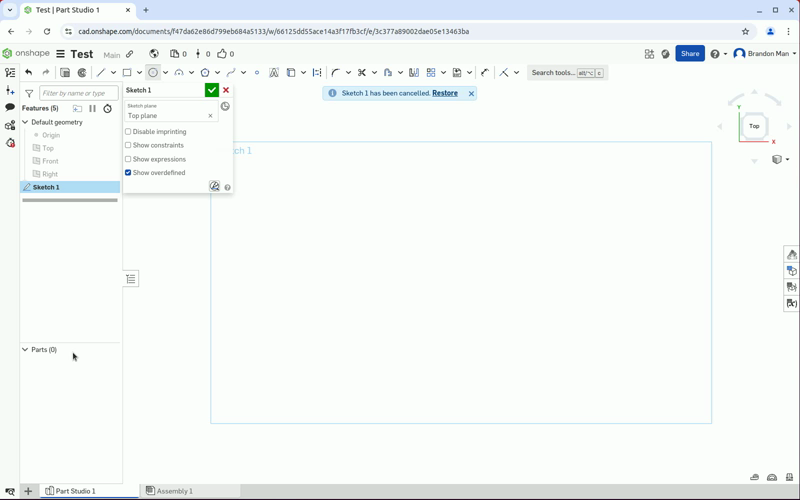
key_down(shift)
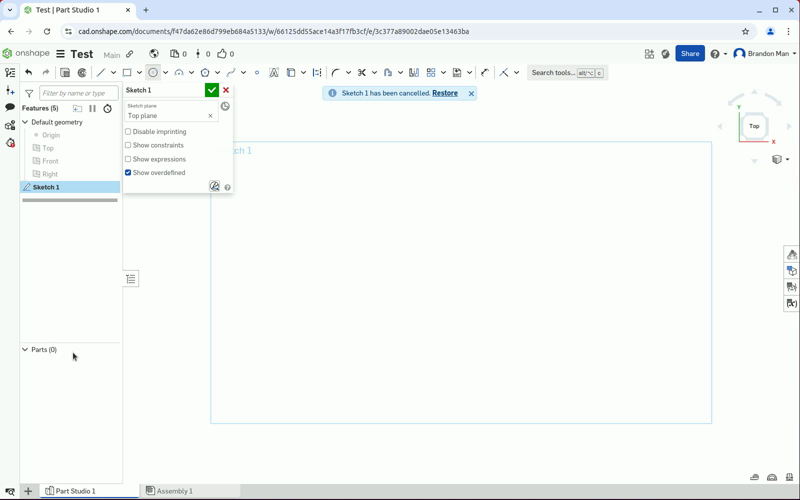
mouse_move(461, 282)
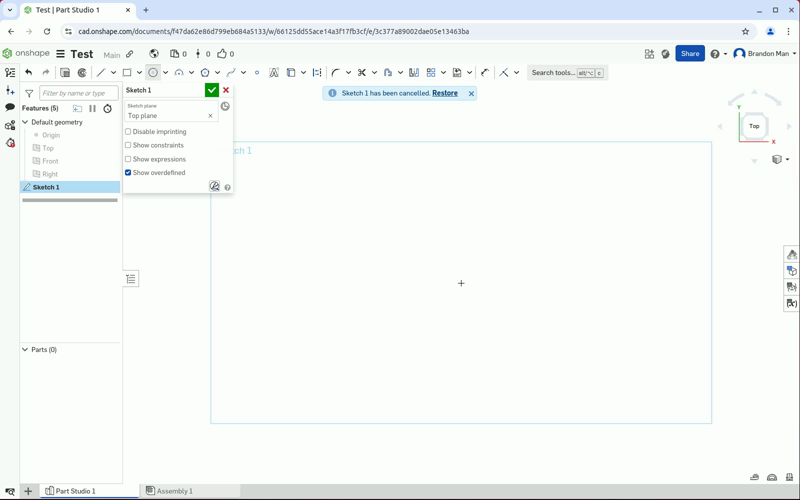
click(461, 282)
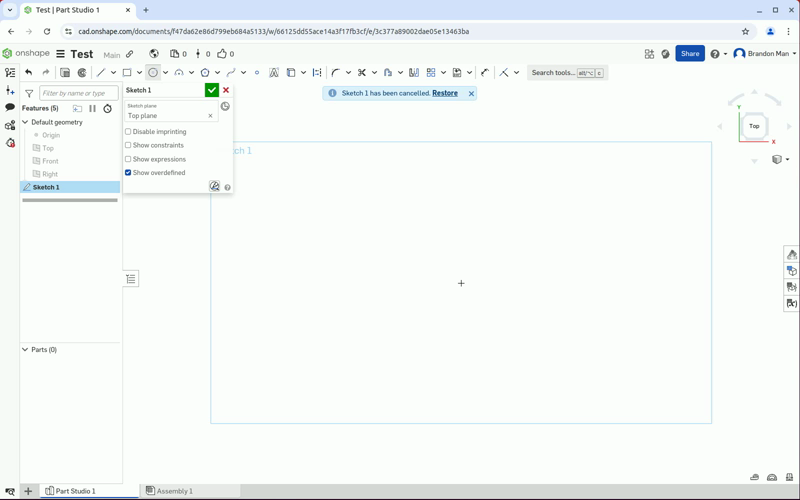
key_up(shift)
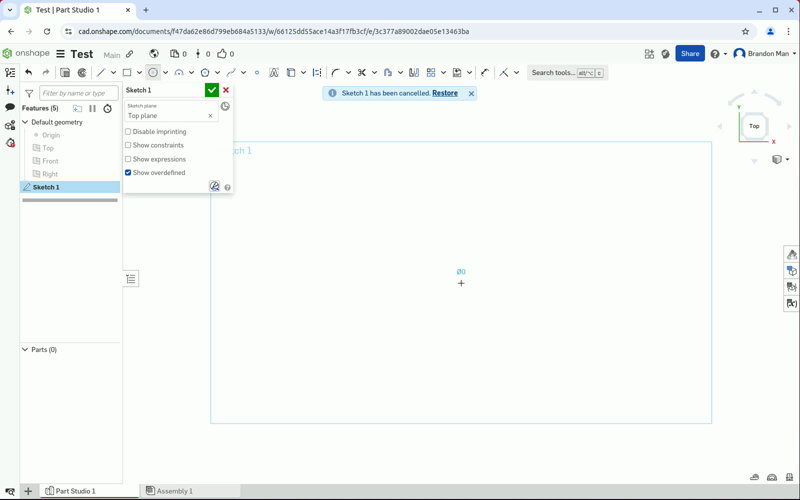
mouse_move(574, 282)
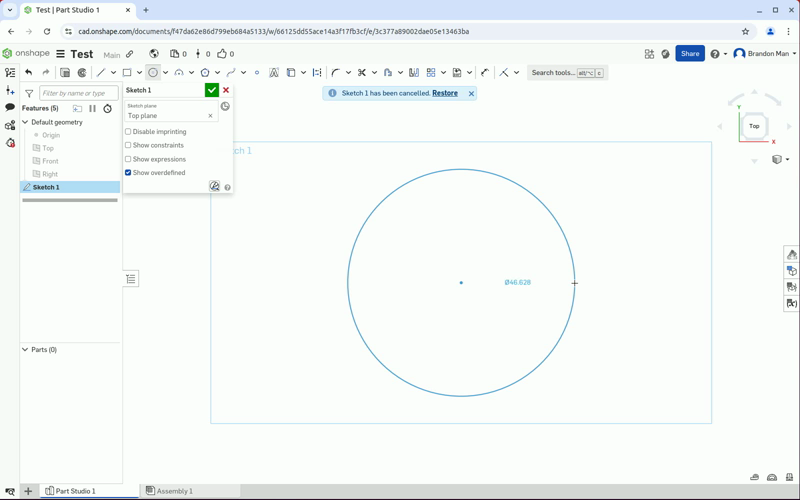
click(574, 282)
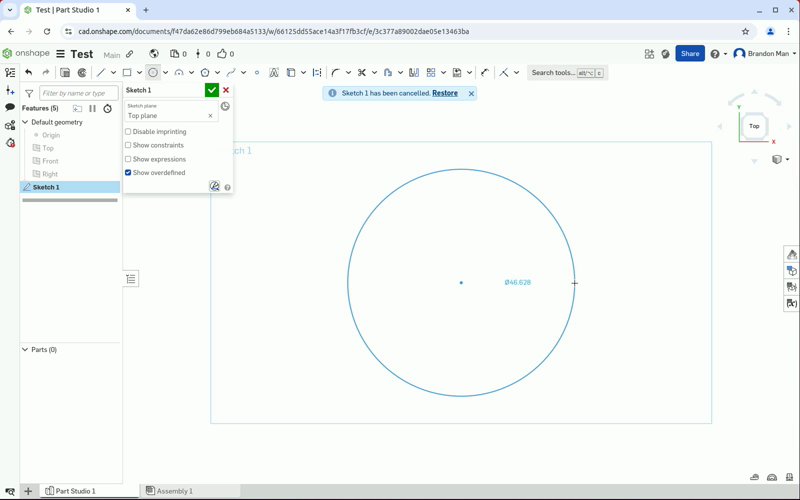
key(esc)
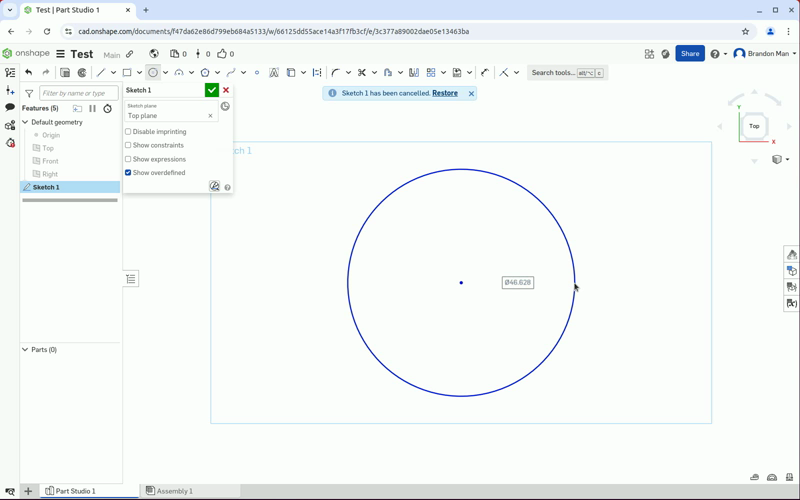
mouse_move(399, 329)
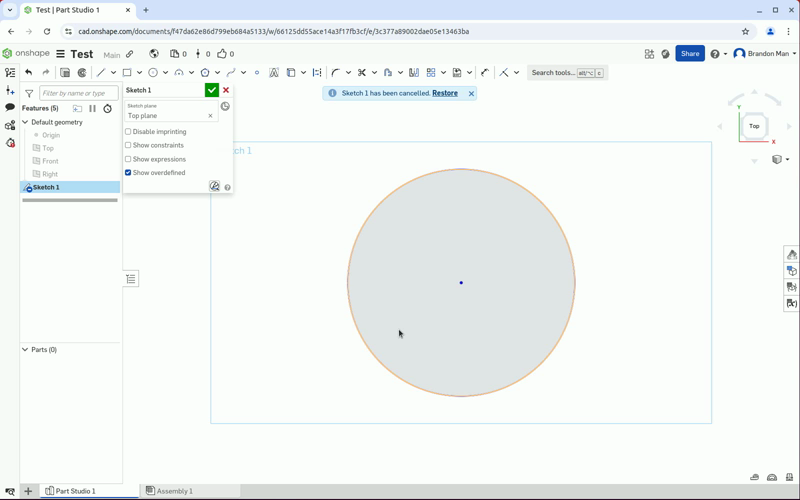
click(399, 329)
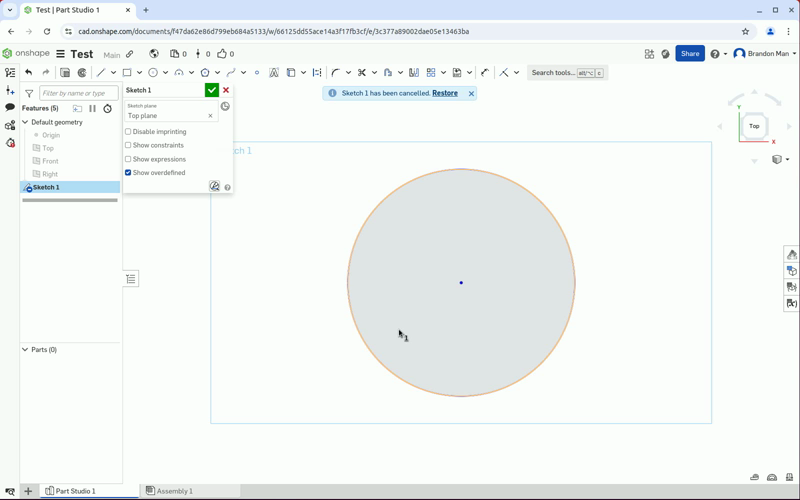
mouse_move(73, 352)
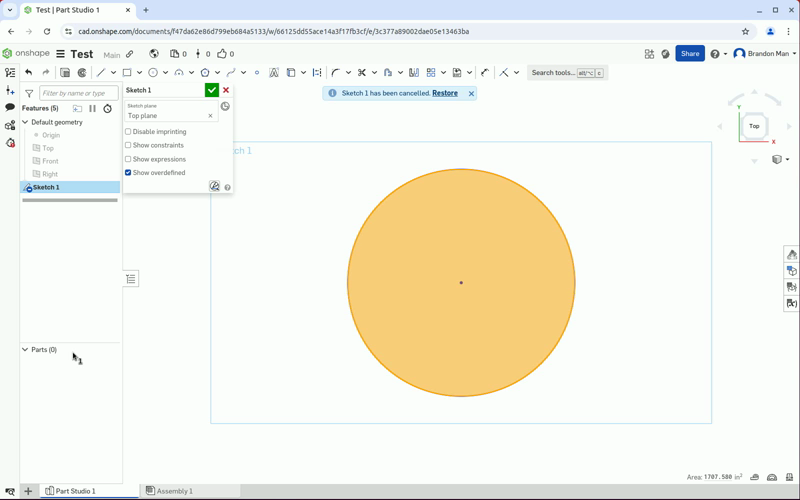
key(shift+y)
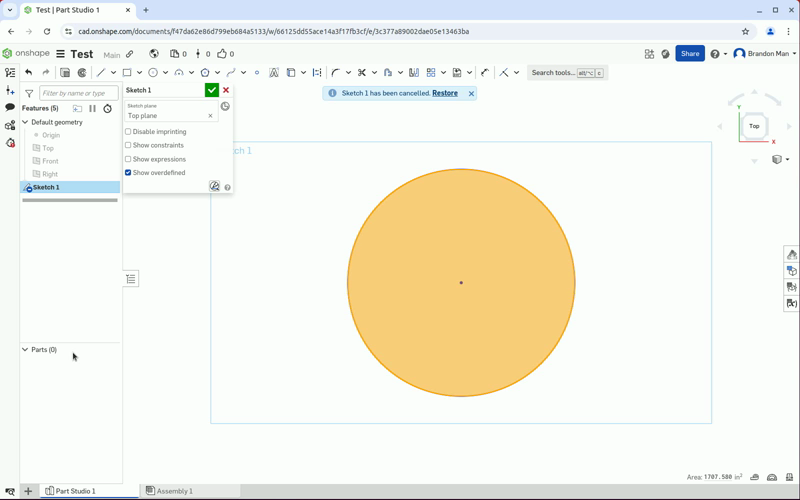
key(shift+e)
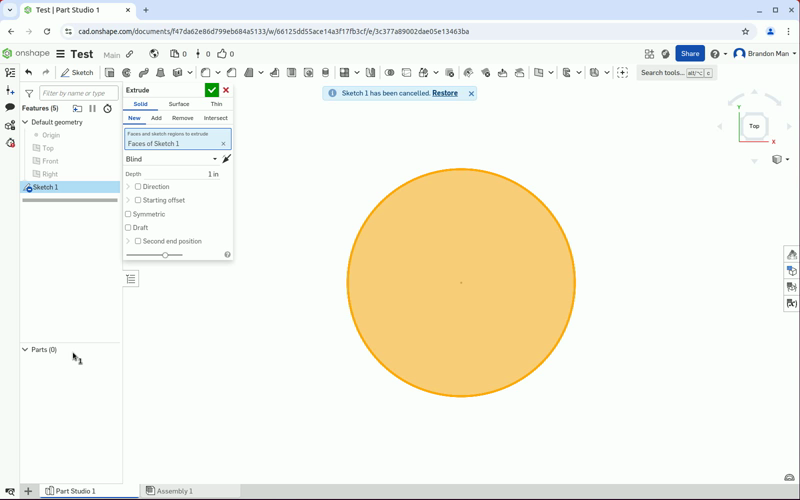
mouse_move(143, 106)
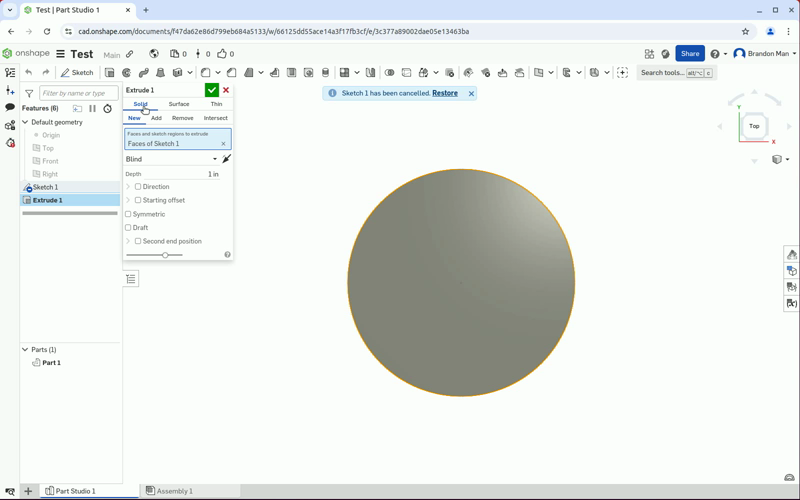
click(143, 106)
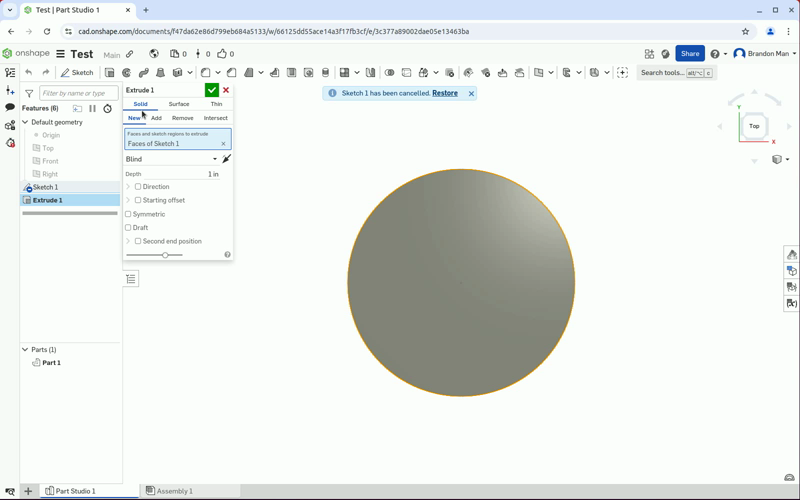
mouse_move(137, 120)
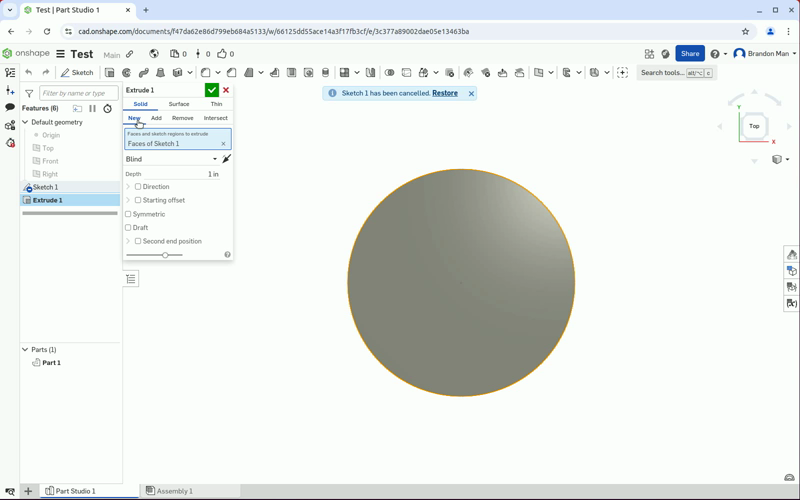
click(137, 120)
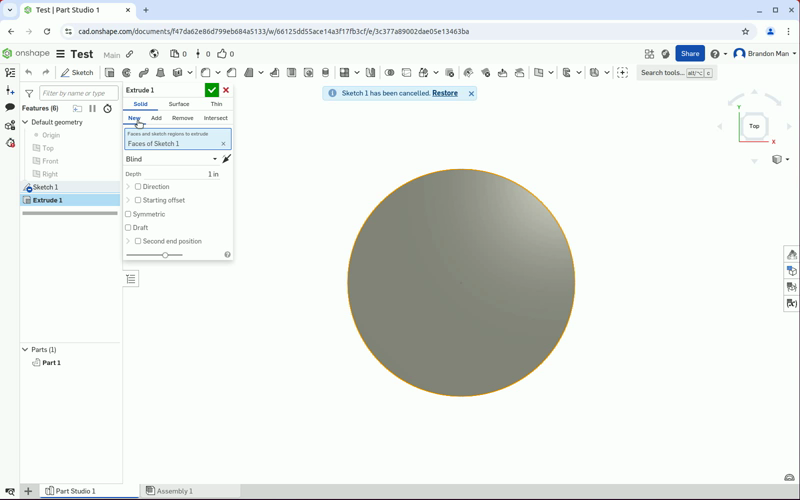
key(tab, 4)
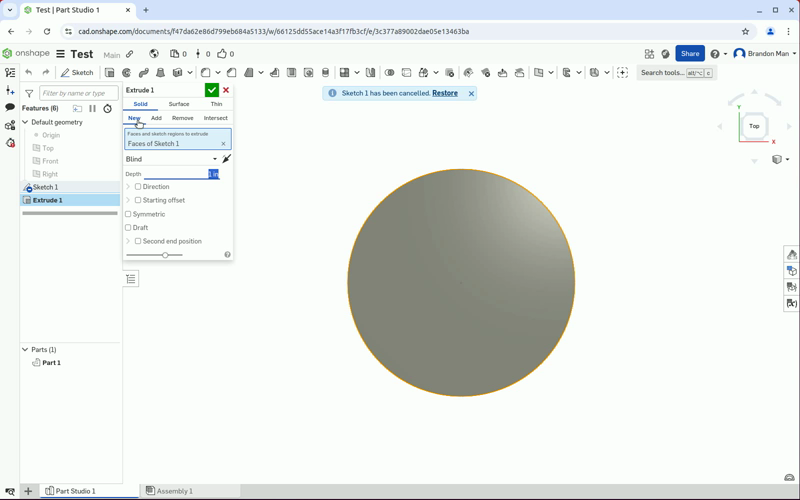
text(1.444)
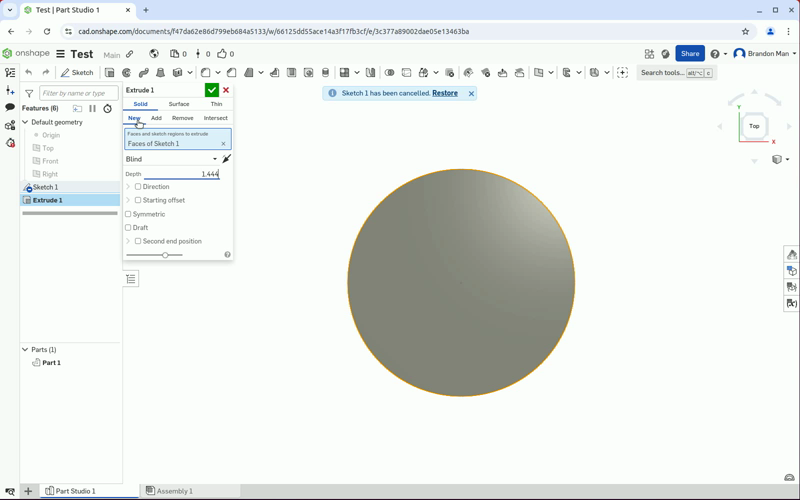
key(enter)
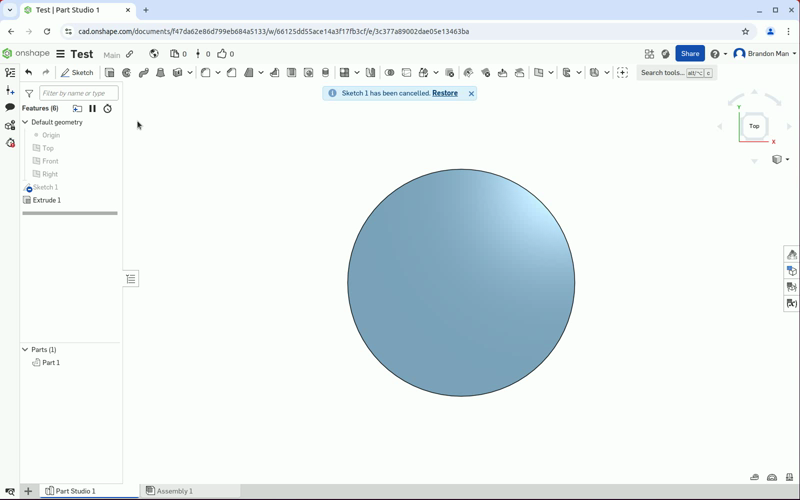
key(shift+h)
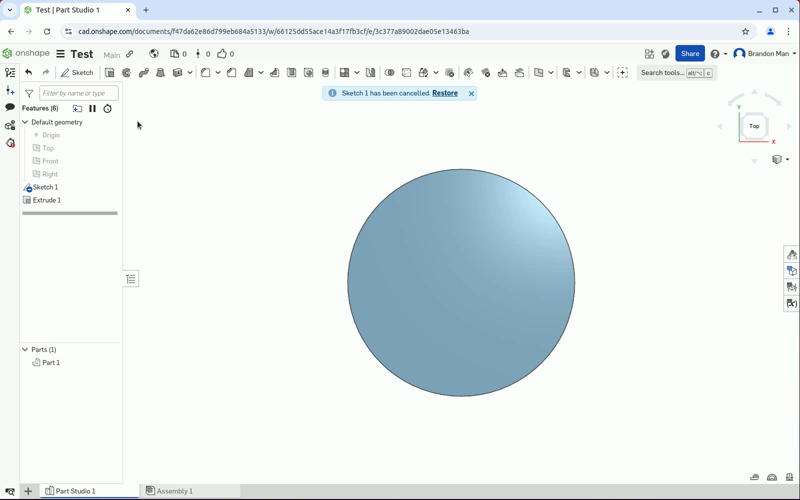
key(shift+h)
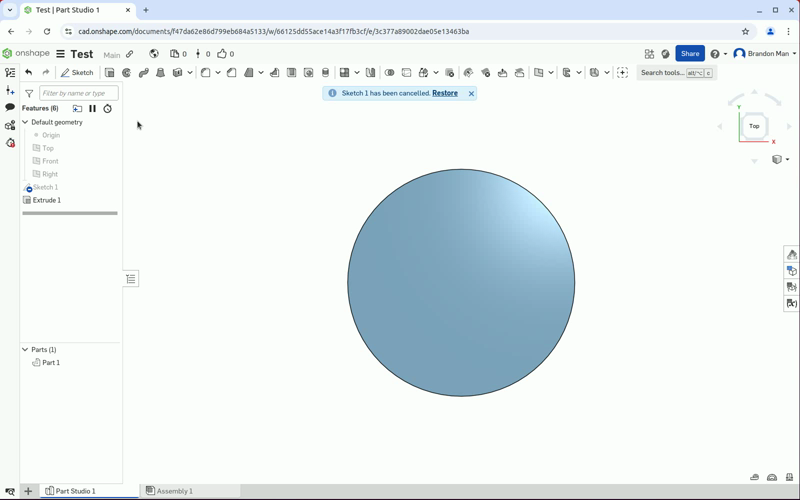
mouse_move(73, 189)
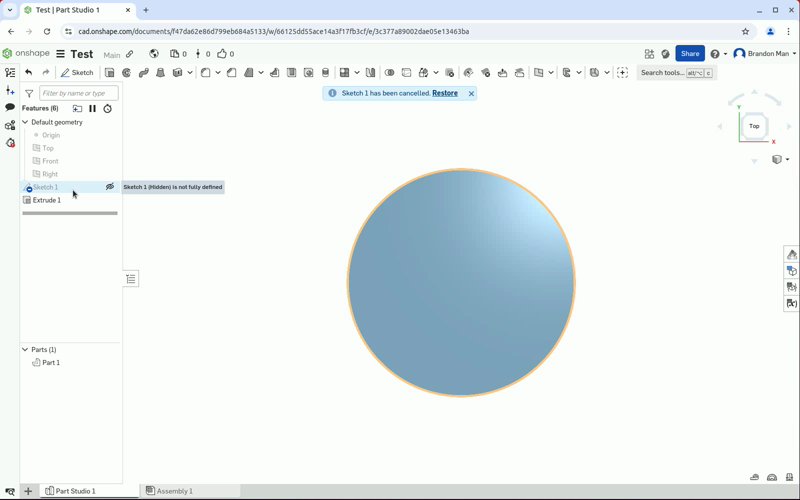
click(73, 189)
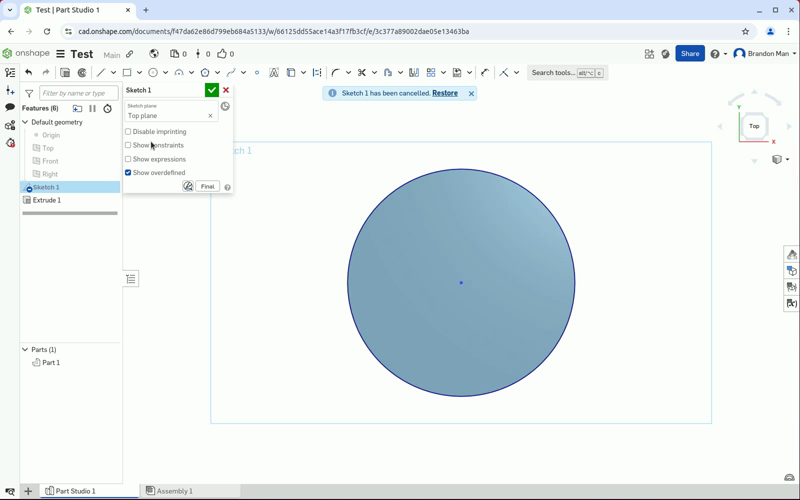
mouse_move(229, 92)
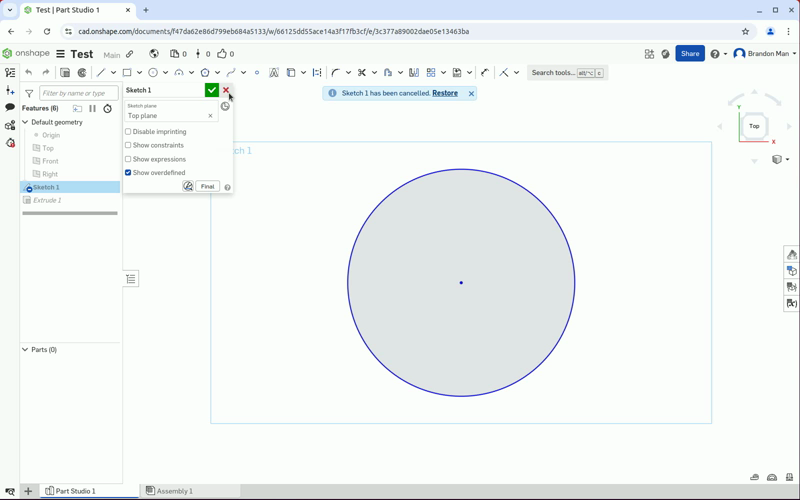
click(229, 92)
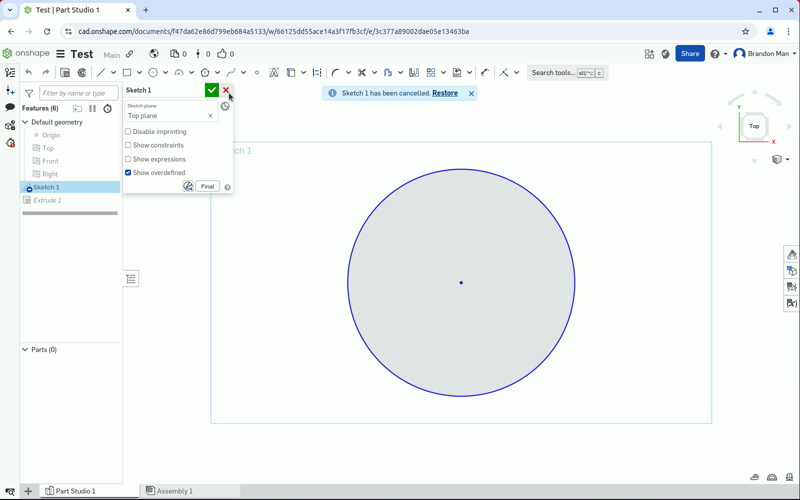
key(shift+s)
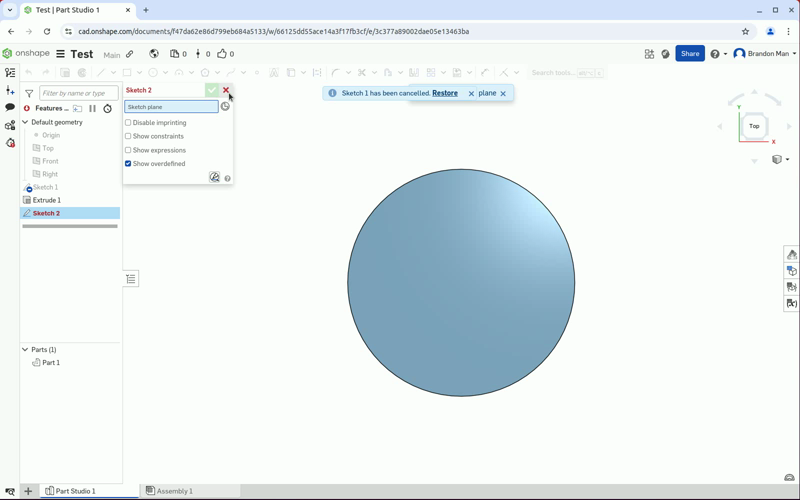
mouse_move(73, 150)
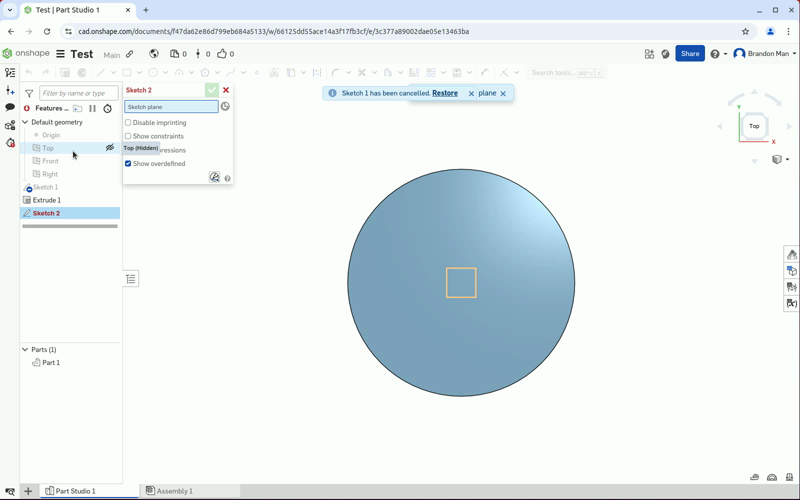
click(73, 150)
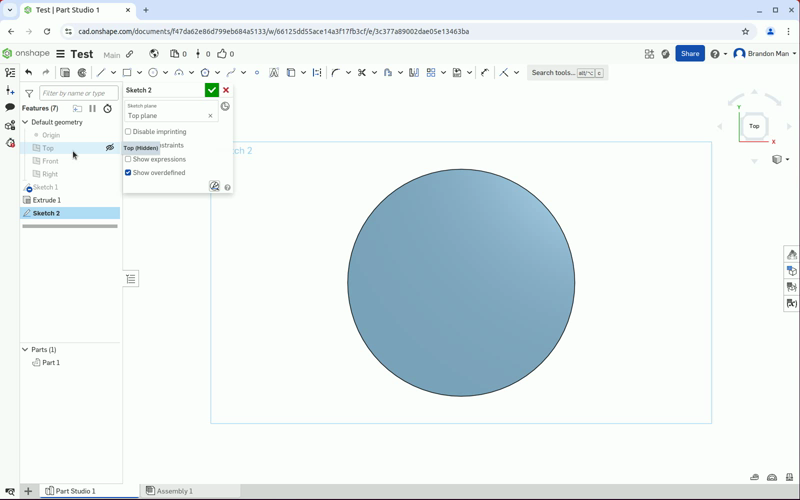
mouse_move(73, 352)
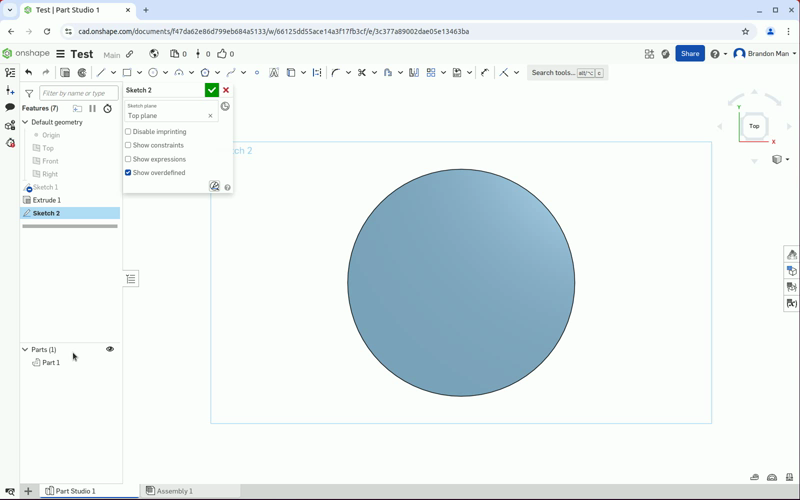
key(y)
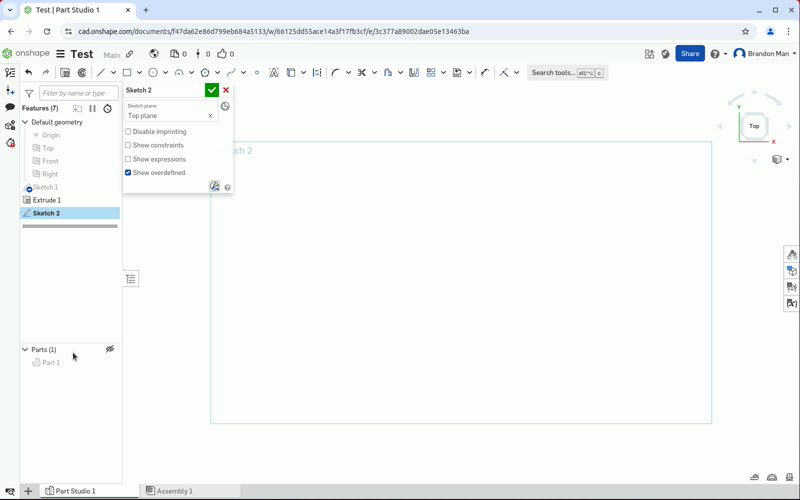
key(c)
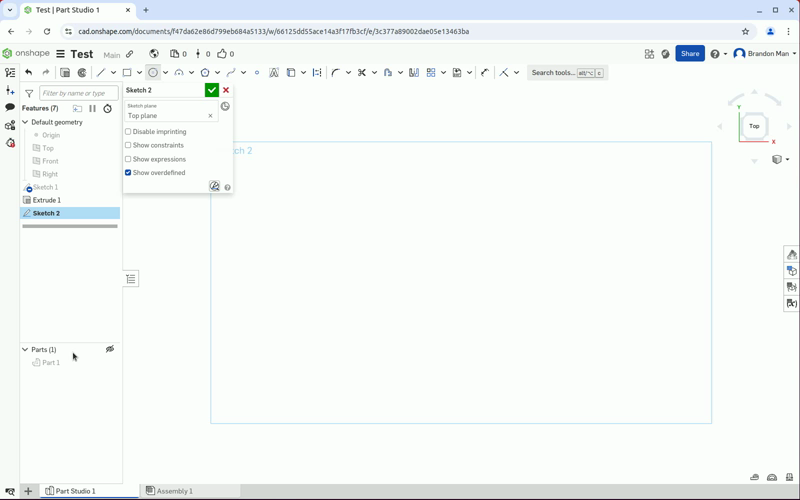
key_down(shift)
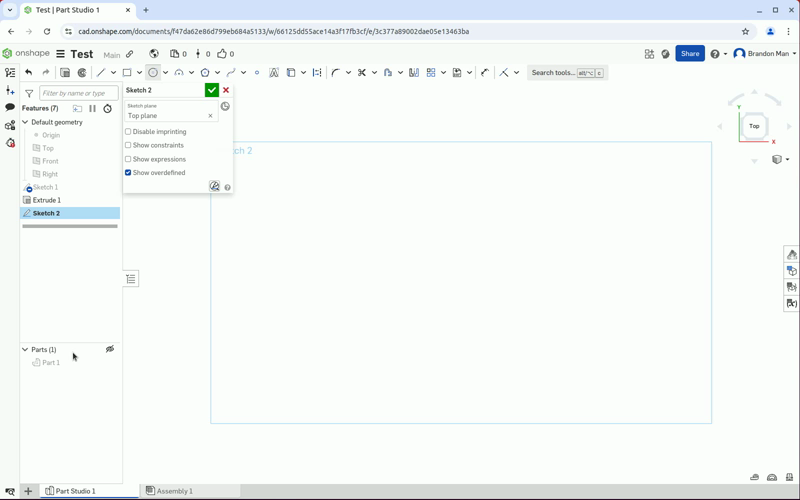
mouse_move(461, 282)
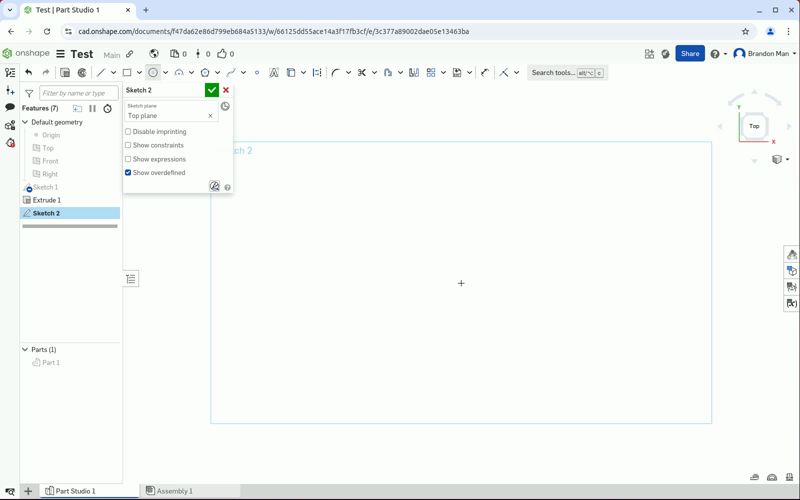
click(461, 282)
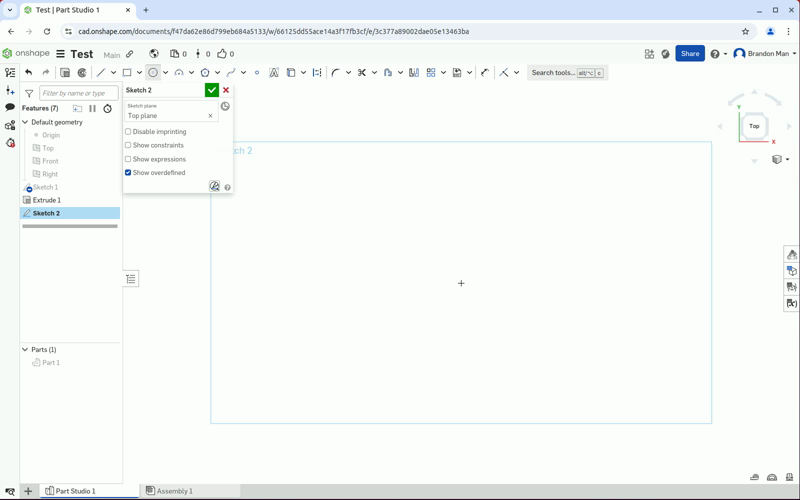
key_up(shift)
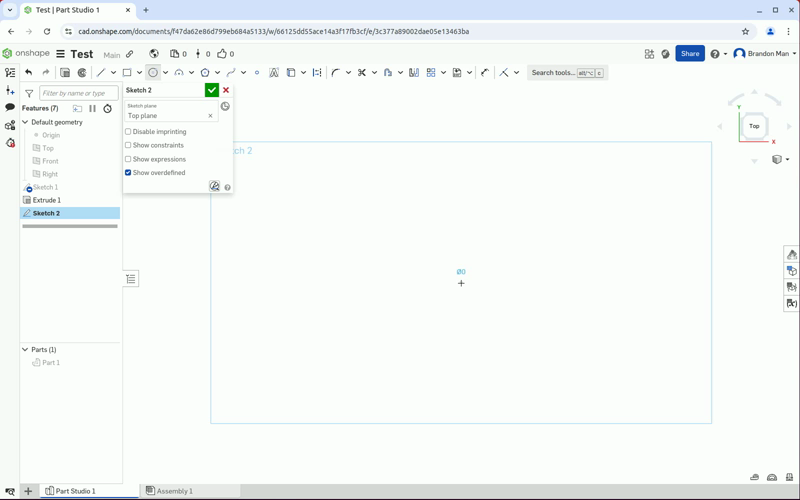
mouse_move(477, 282)
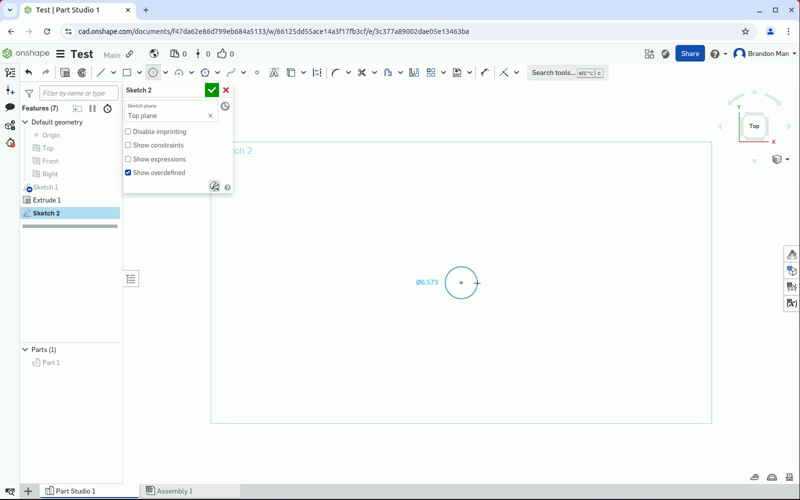
click(477, 282)
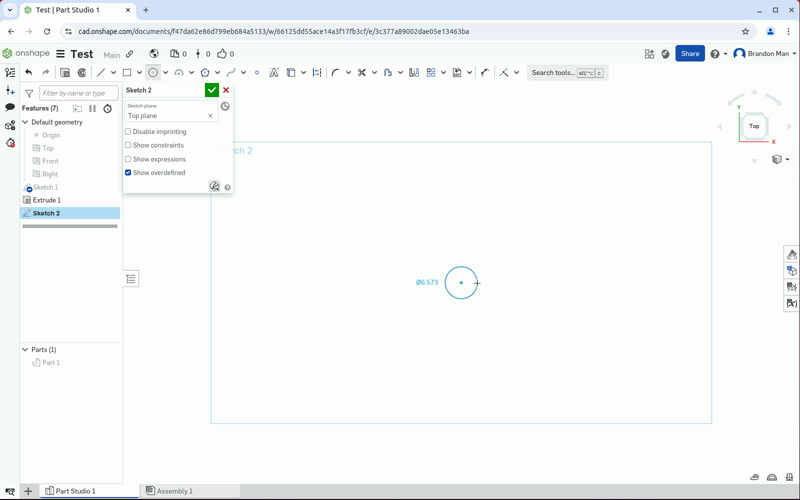
key(esc)
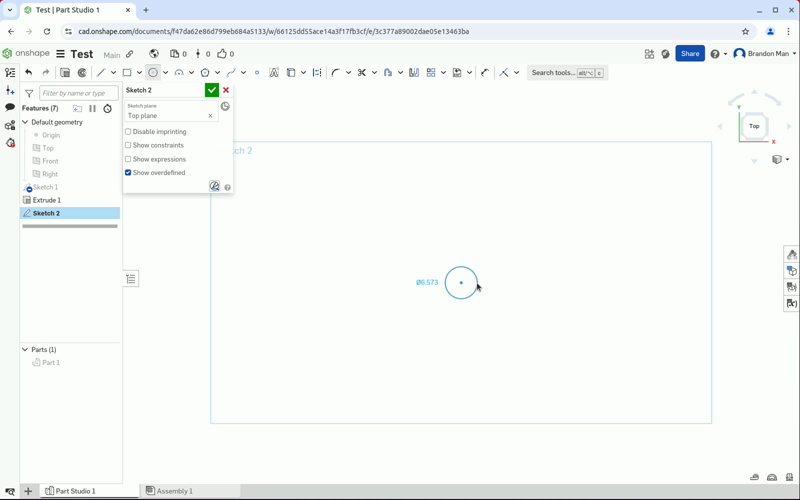
key(c)
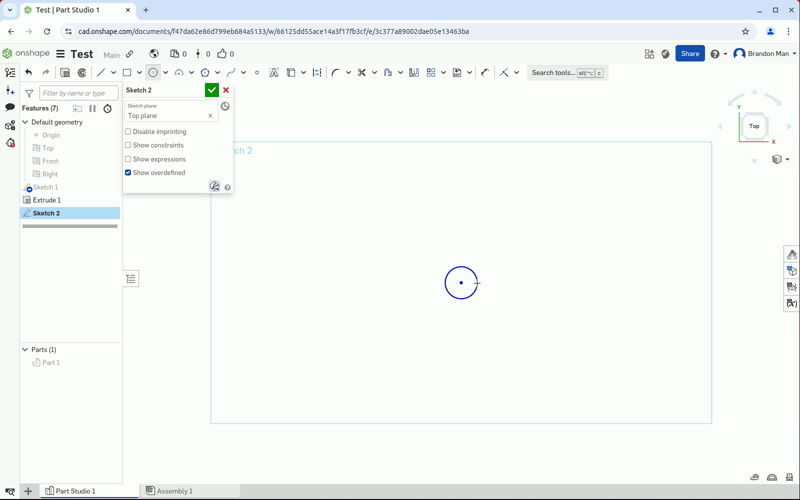
key_down(shift)
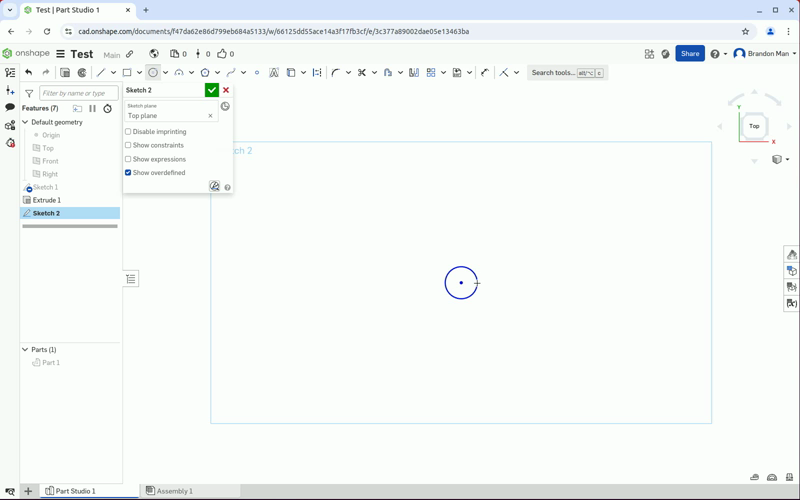
mouse_move(461, 282)
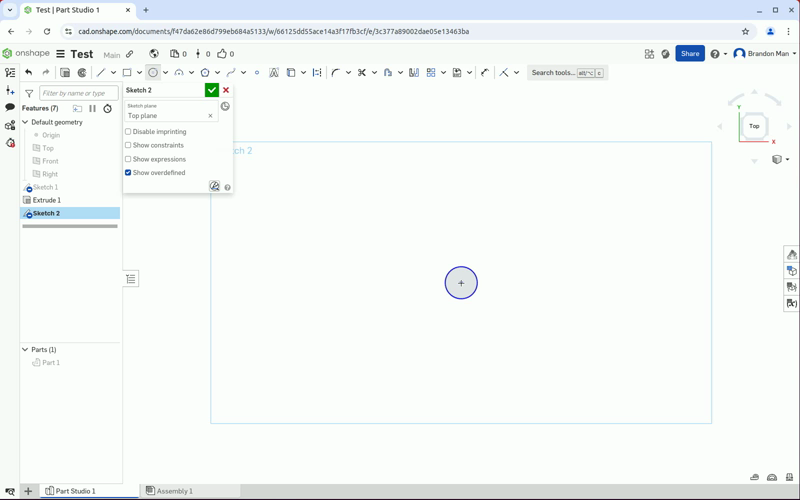
click(461, 282)
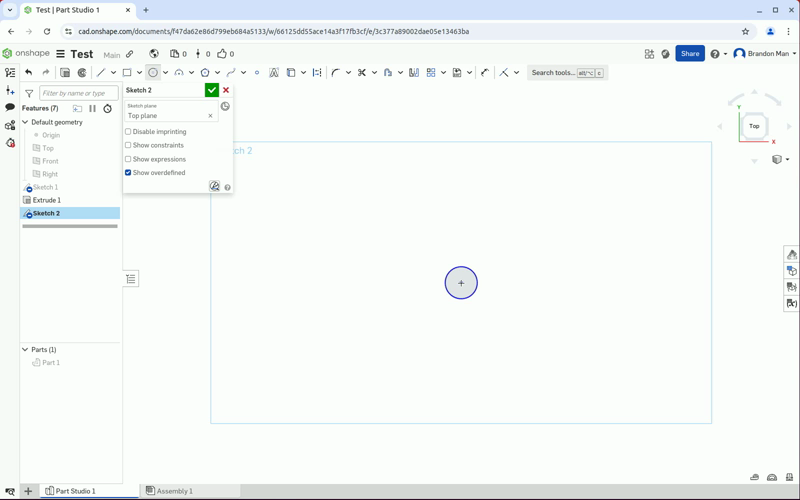
key_up(shift)
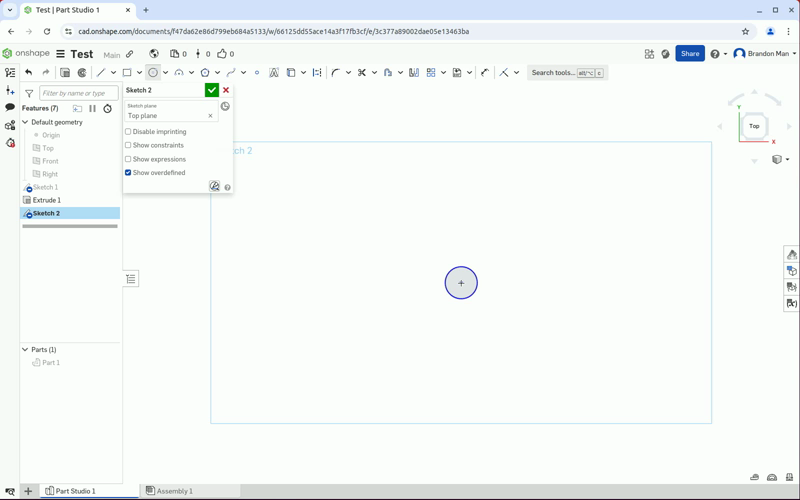
mouse_move(474, 282)
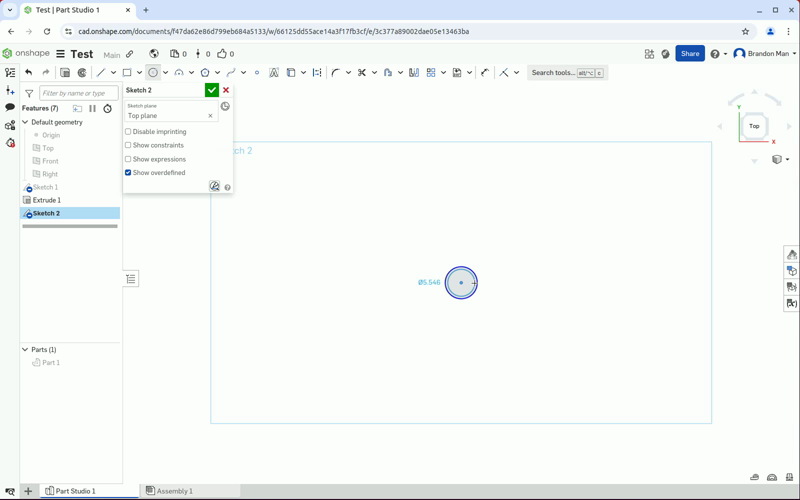
scroll(6)
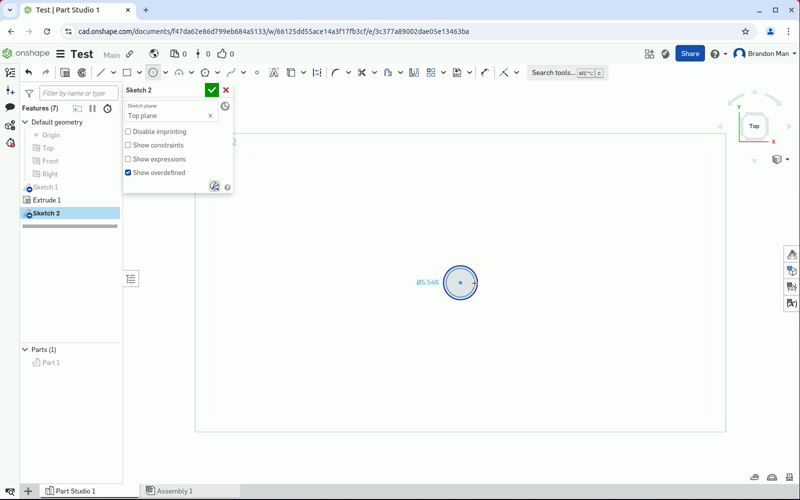
scroll(6)
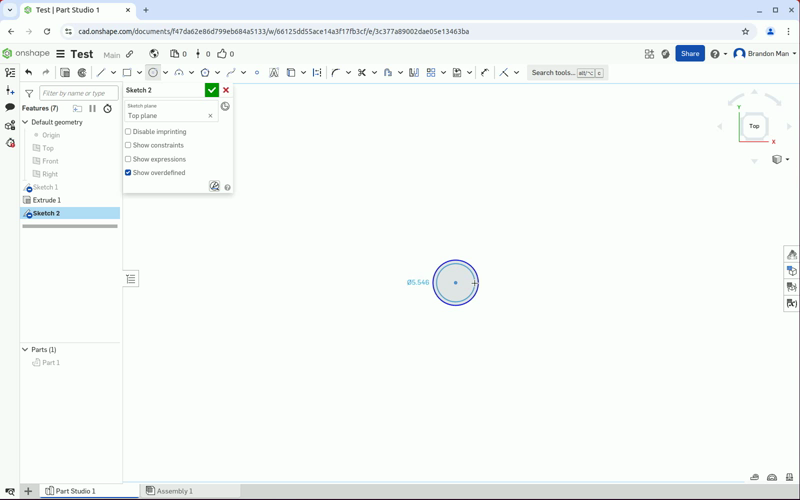
scroll(6)
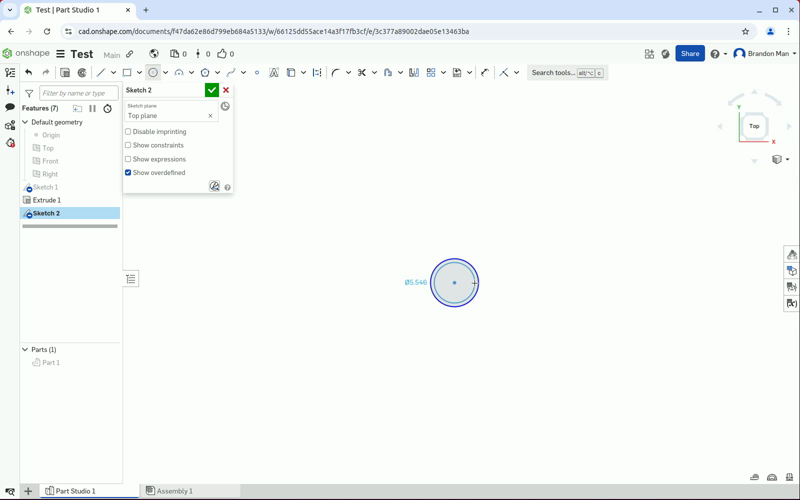
scroll(6)
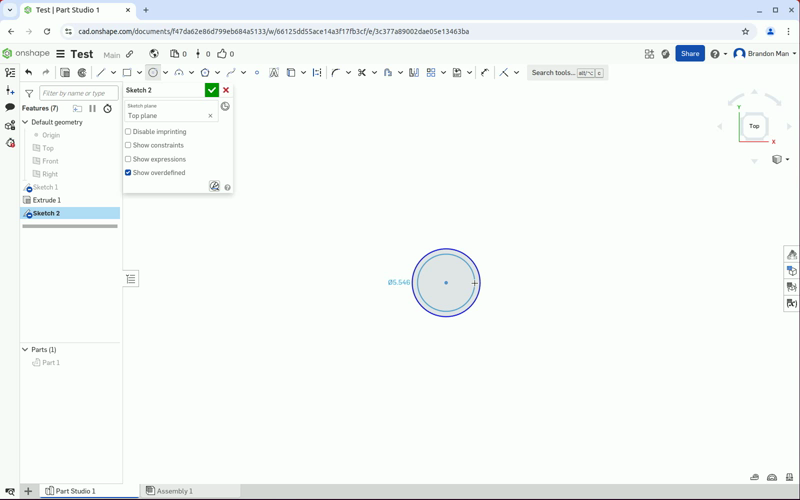
scroll(6)
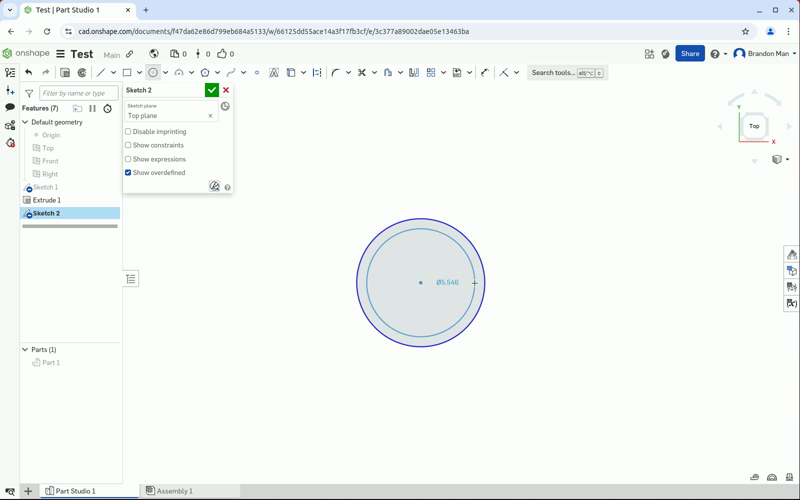
scroll(6)
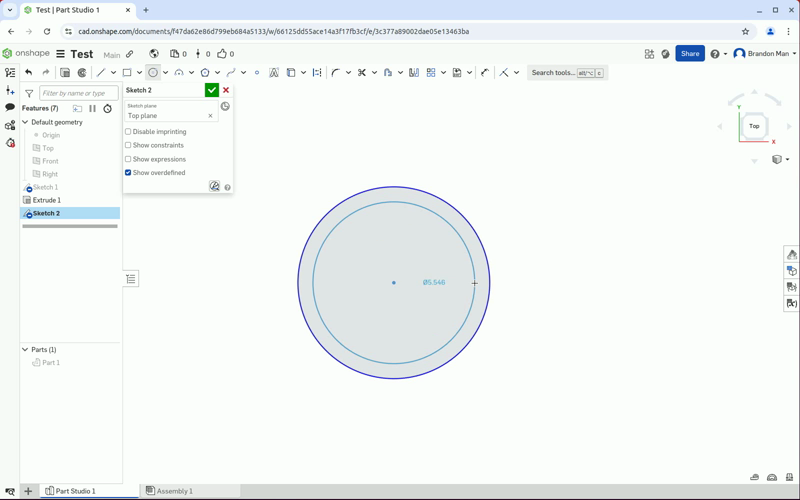
scroll(6)
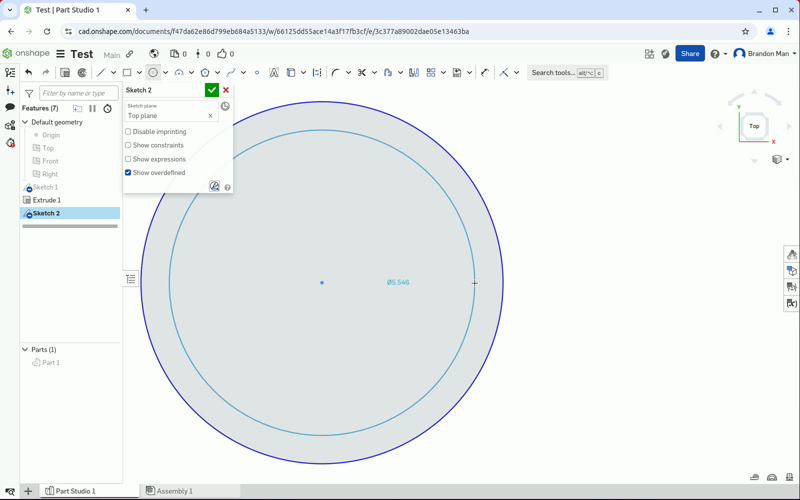
click(474, 282)
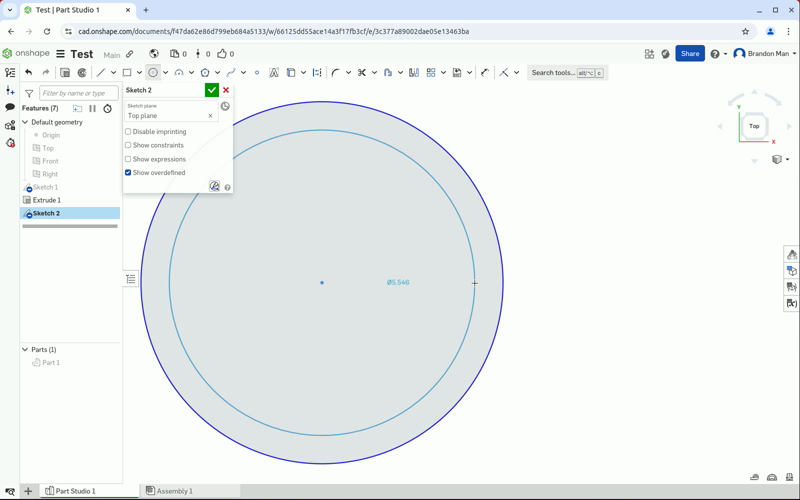
scroll(-6)
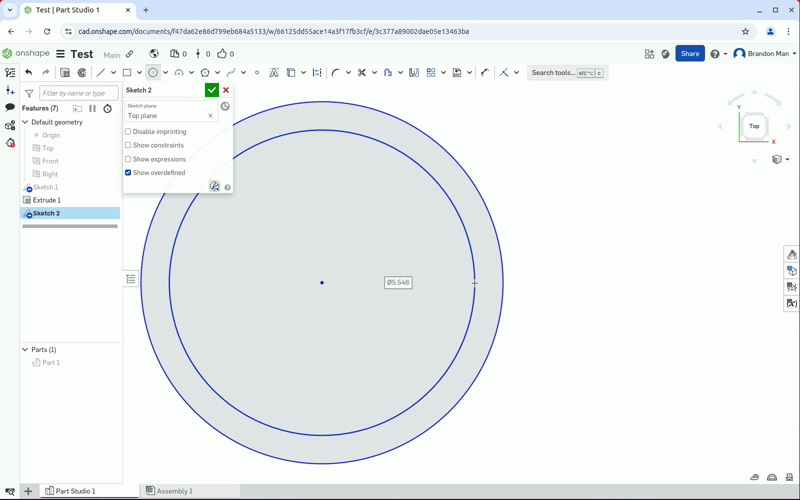
scroll(-6)
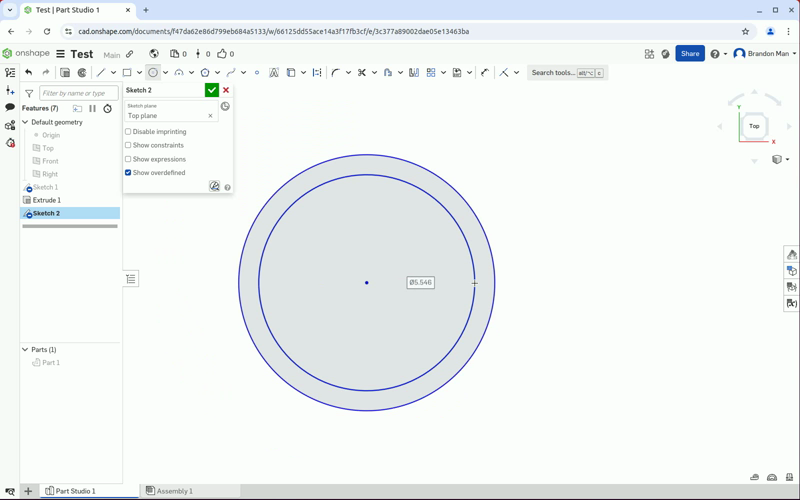
scroll(-6)
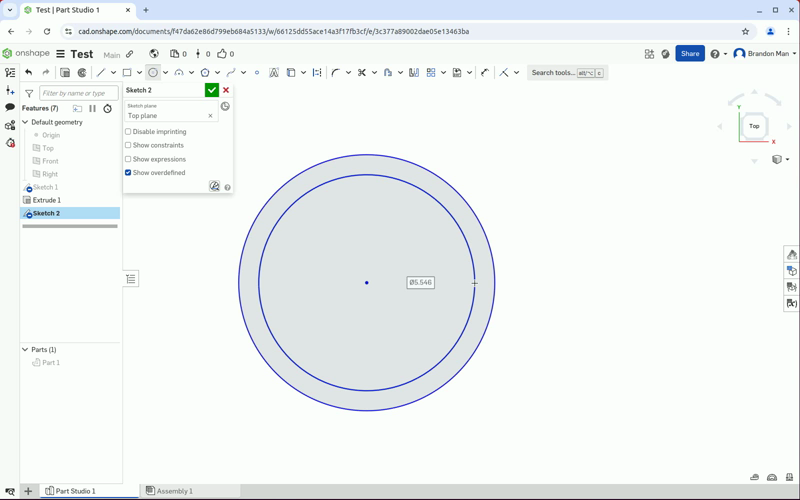
scroll(-6)
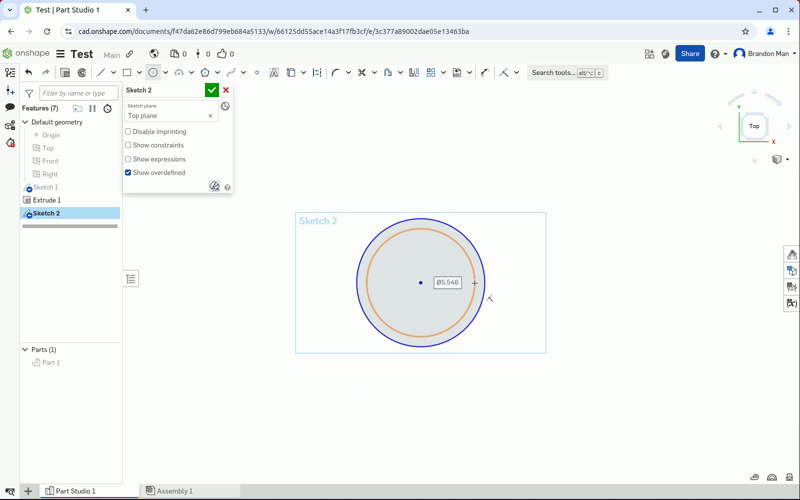
scroll(-6)
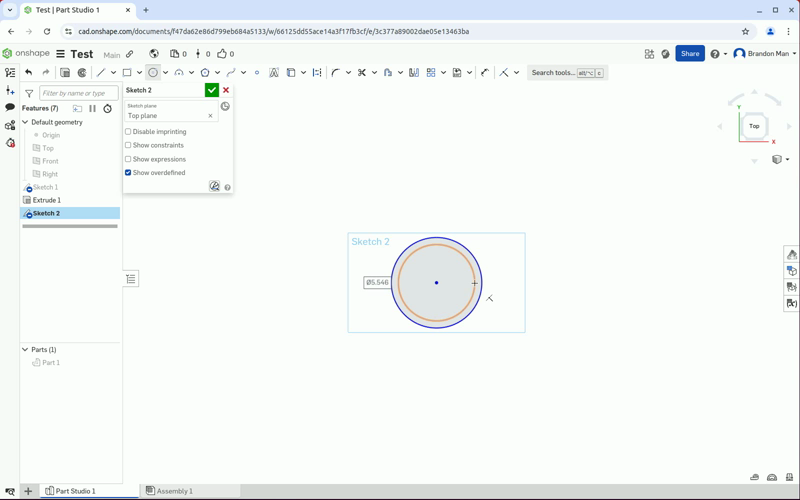
scroll(-6)
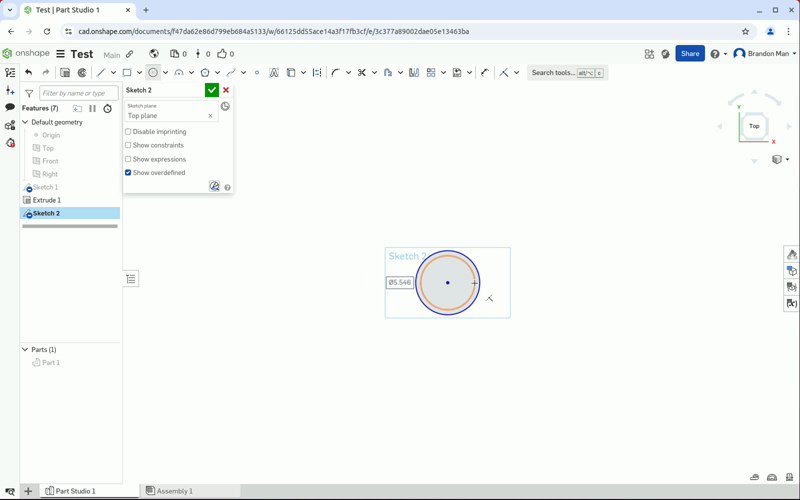
scroll(-6)
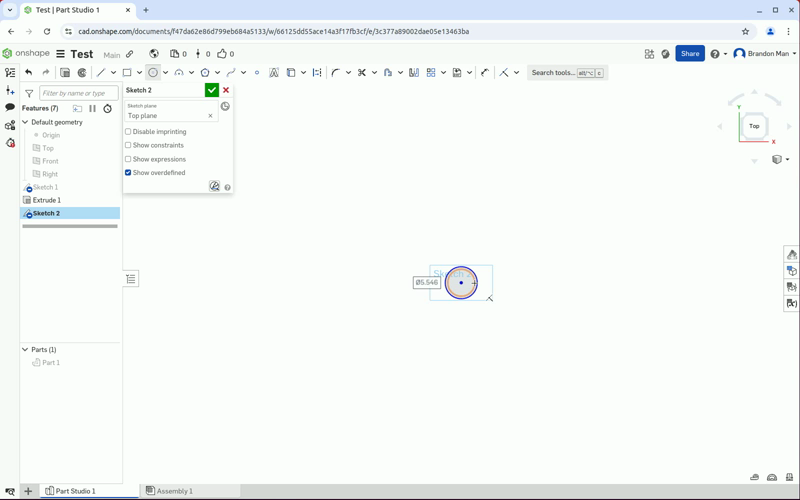
key(esc)
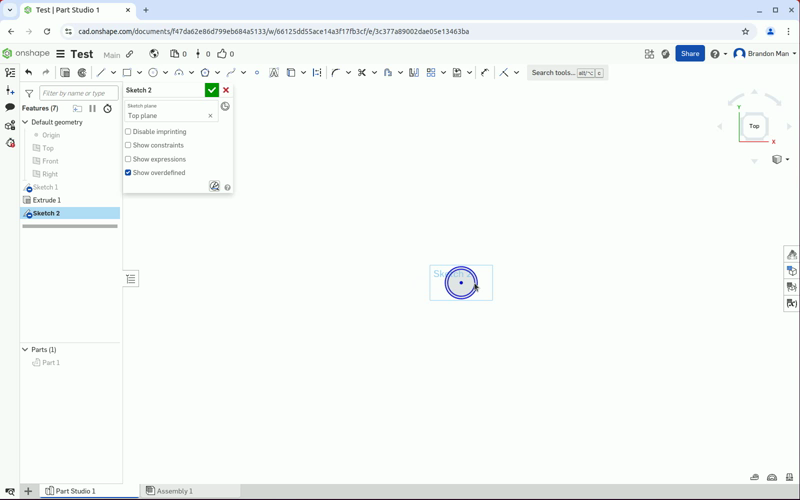
mouse_move(452, 270)
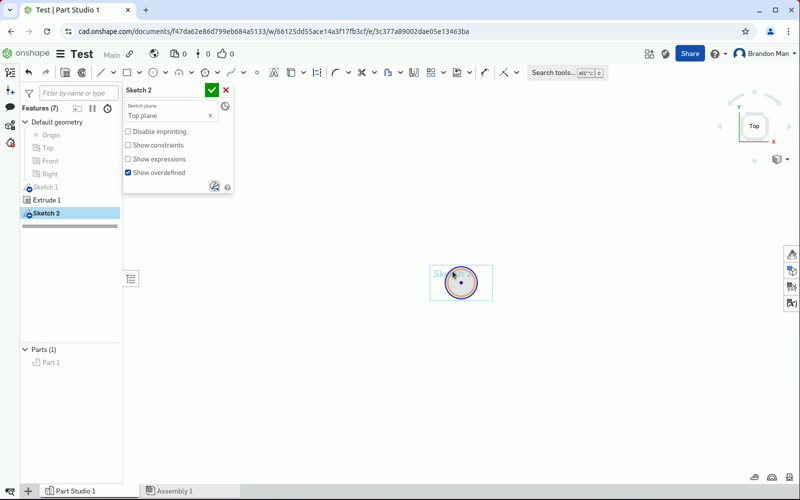
scroll(6)
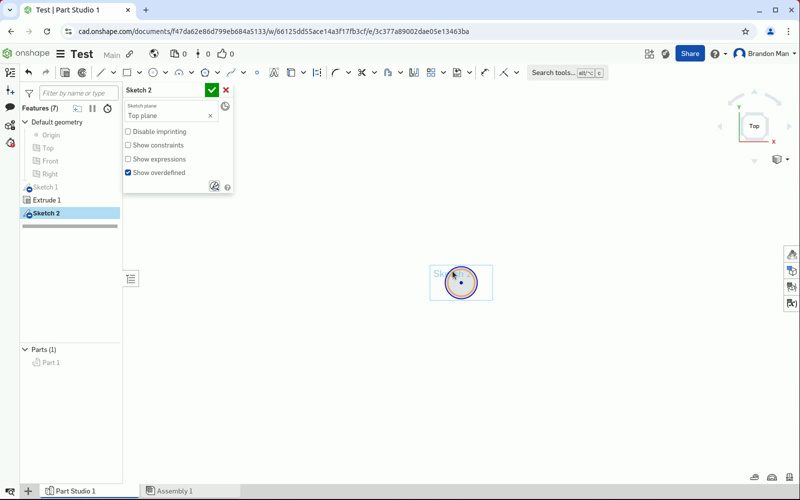
scroll(6)
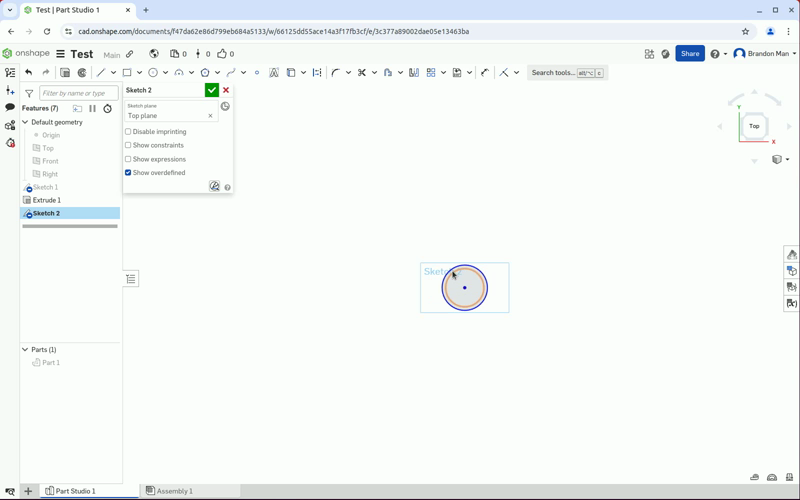
scroll(6)
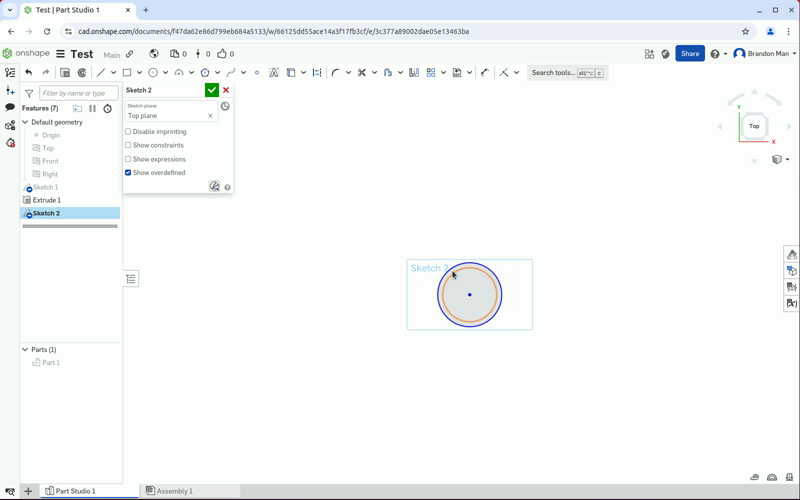
scroll(6)
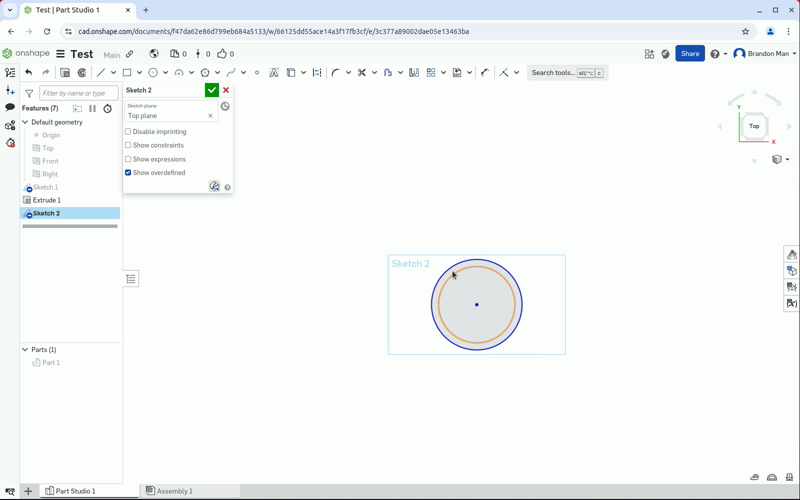
scroll(6)
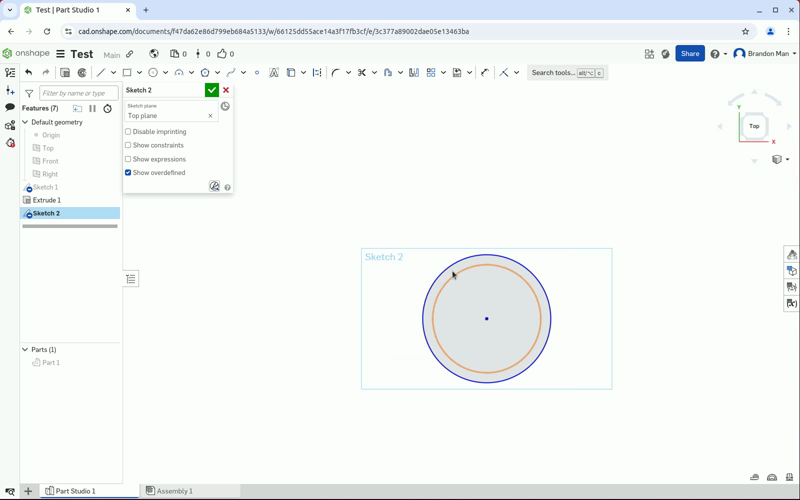
scroll(6)
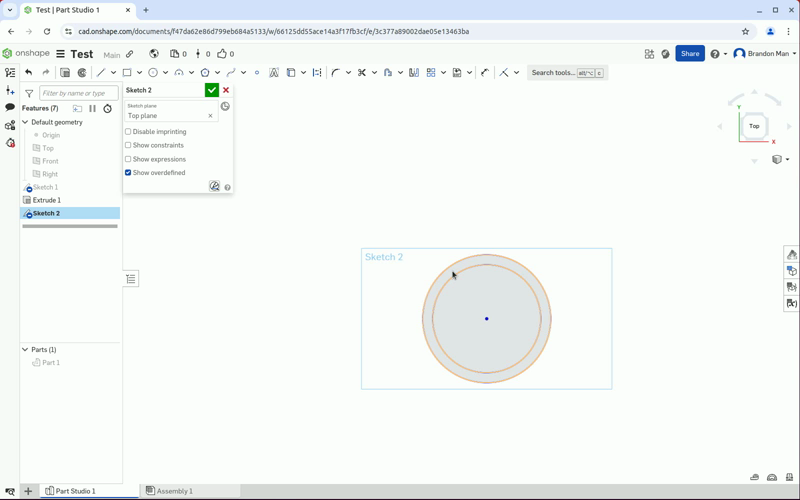
scroll(6)
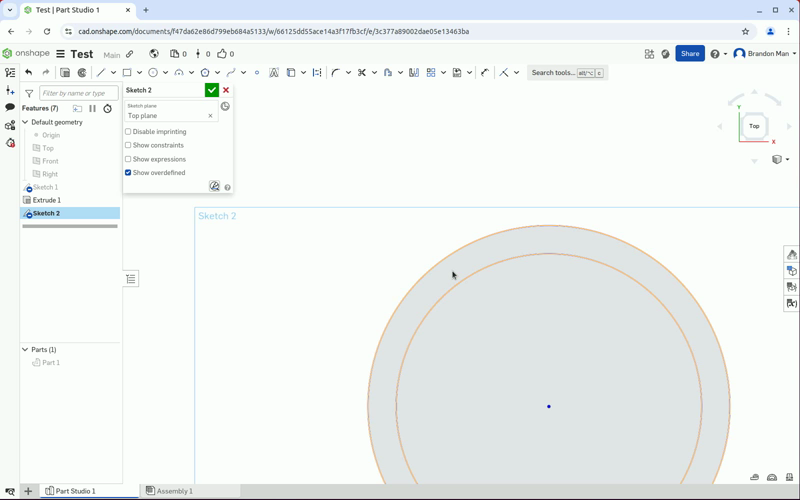
click(452, 270)
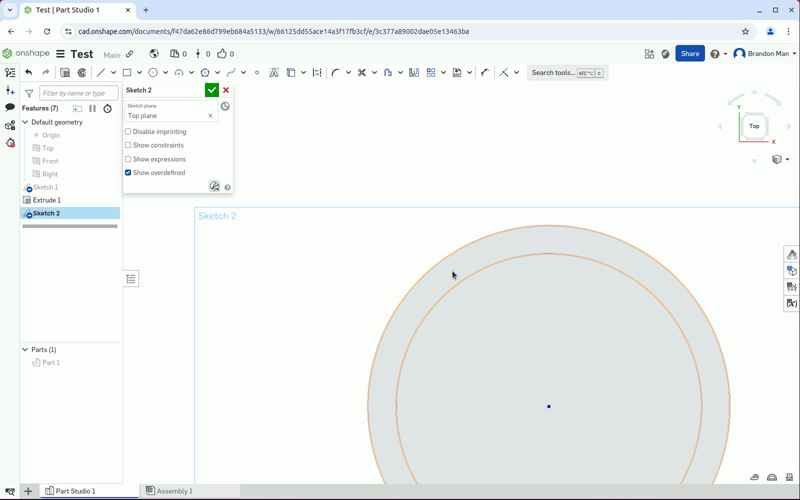
scroll(-6)
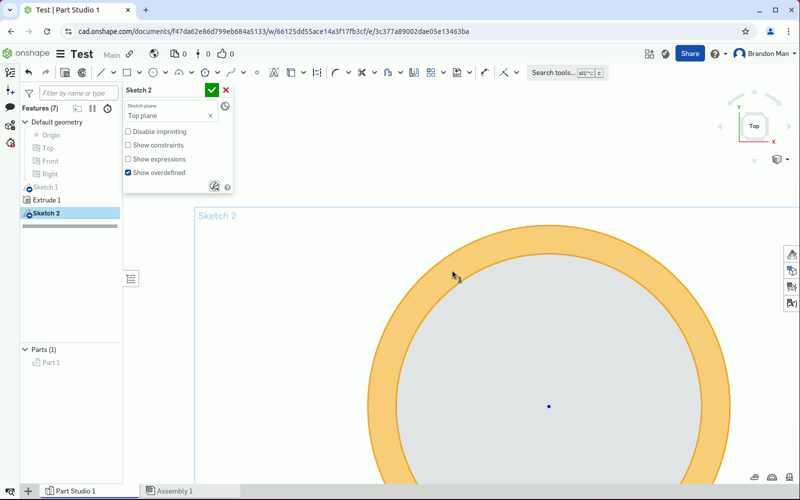
scroll(-6)
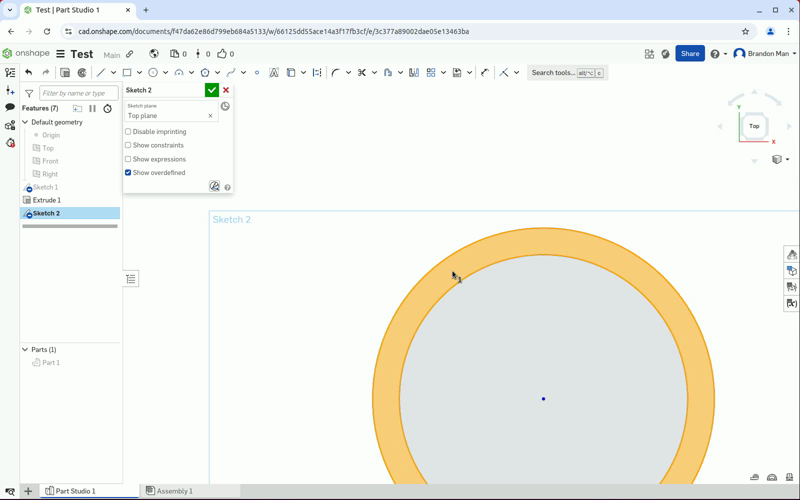
scroll(-6)
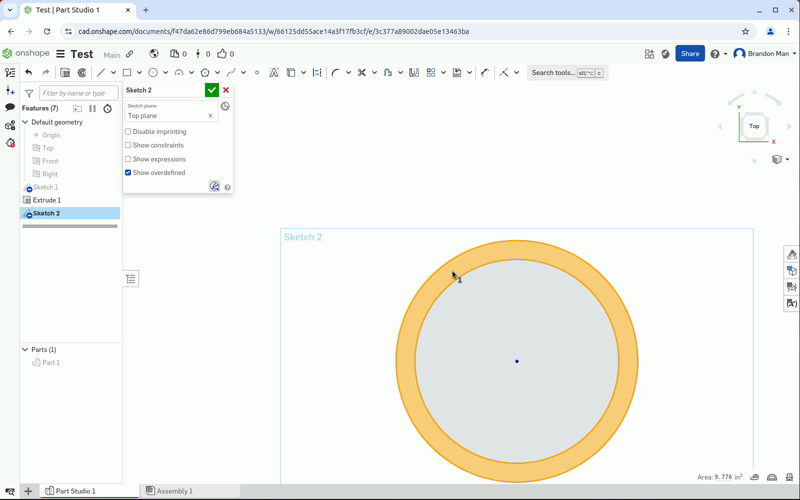
scroll(-6)
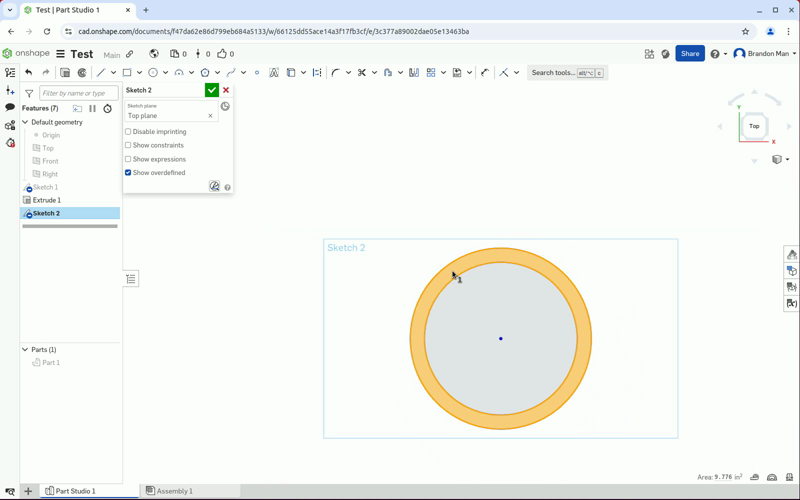
scroll(-6)
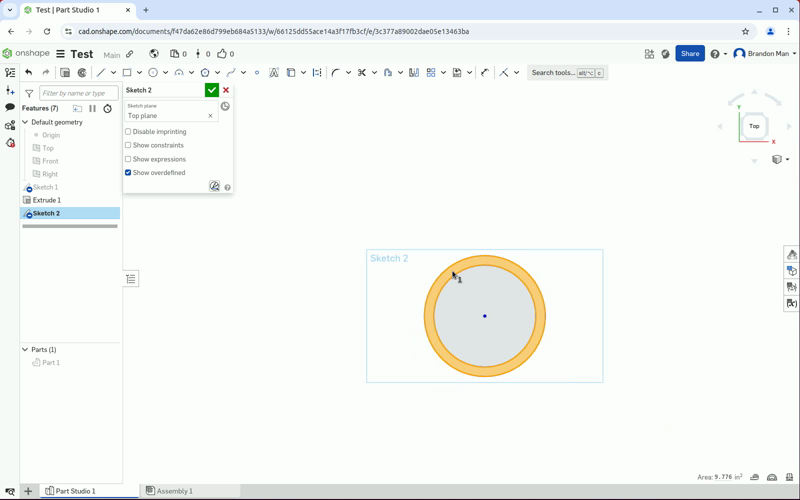
scroll(-6)
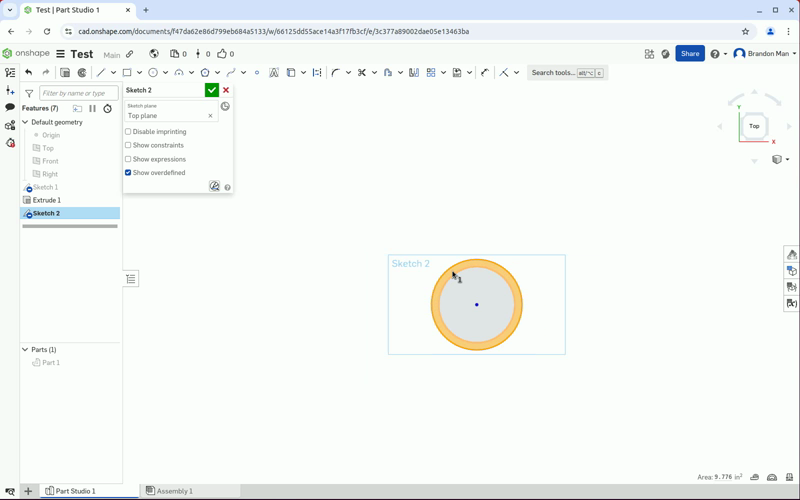
scroll(-6)
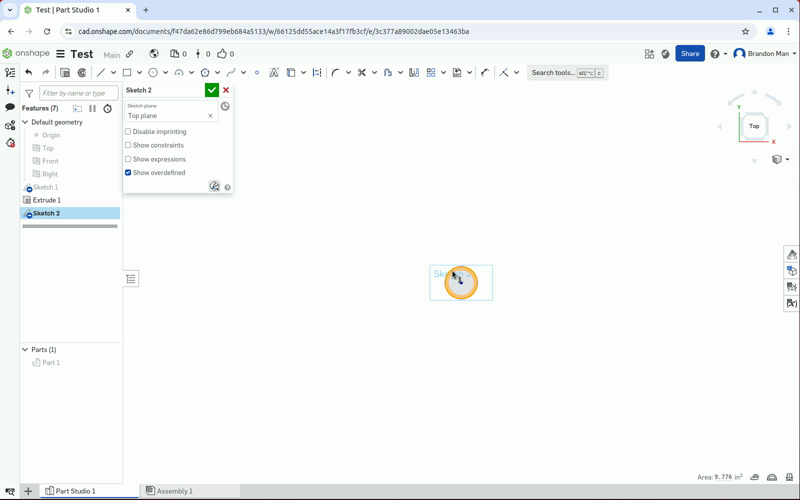
mouse_move(73, 352)
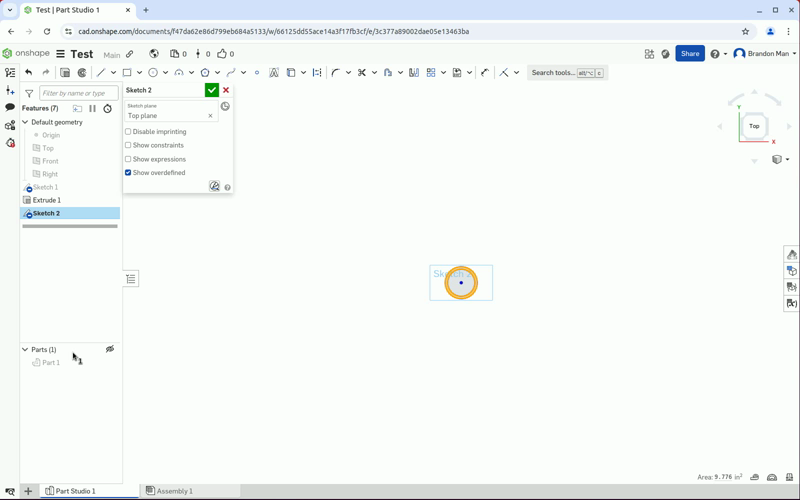
key(shift+y)
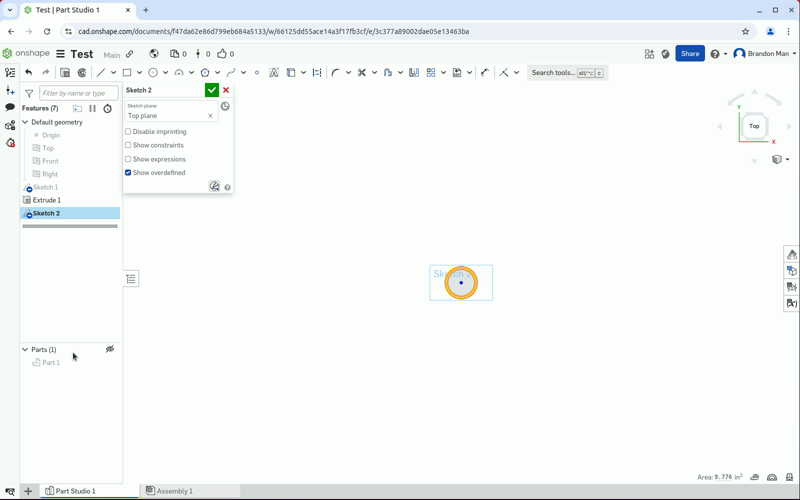
key(shift+e)
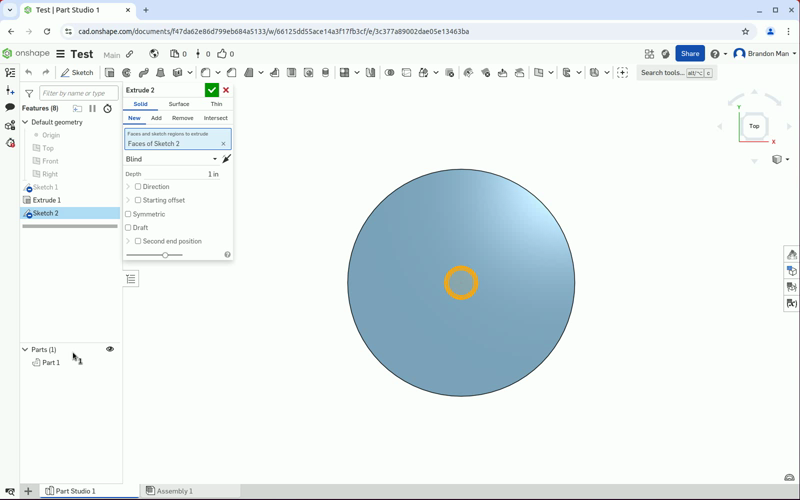
mouse_move(143, 106)
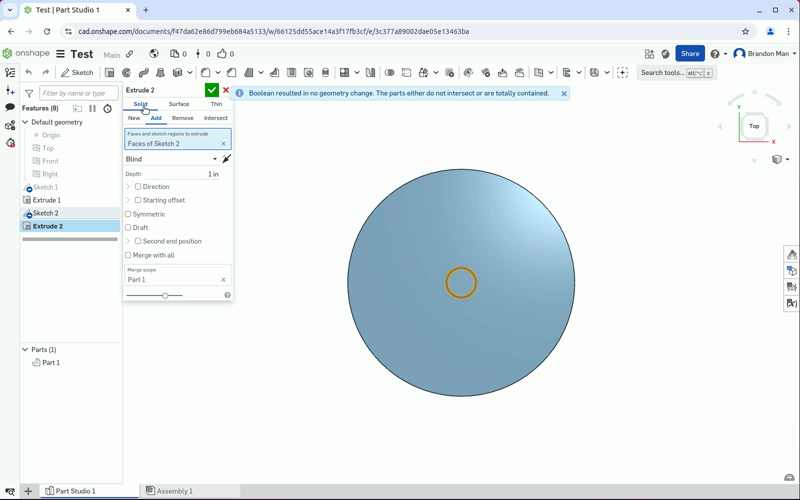
click(143, 106)
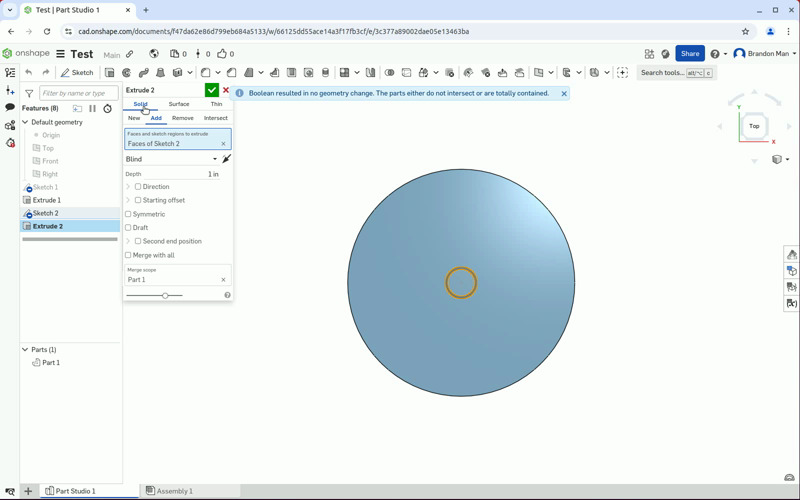
mouse_move(137, 120)
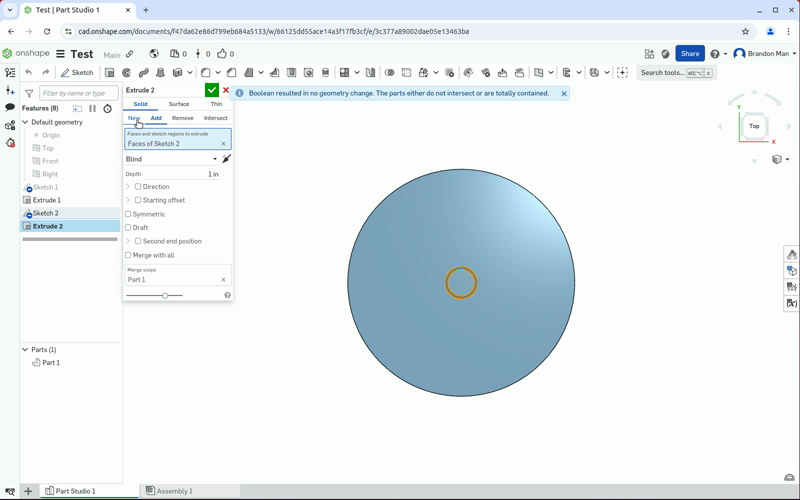
click(137, 120)
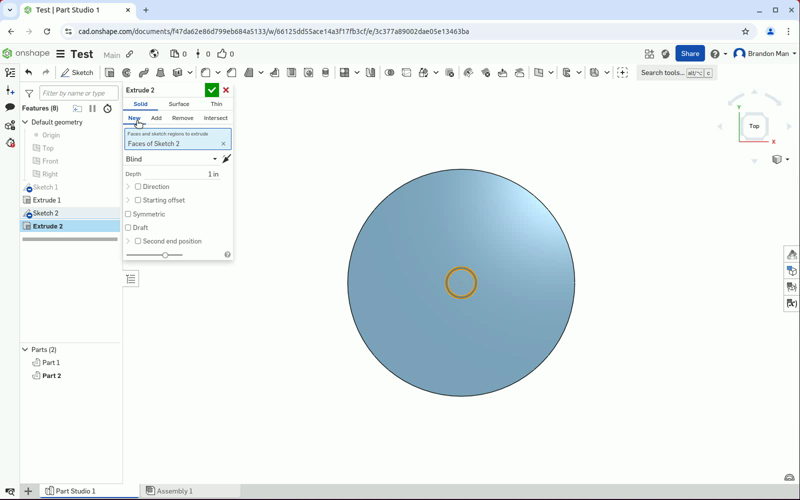
key(tab, 4)
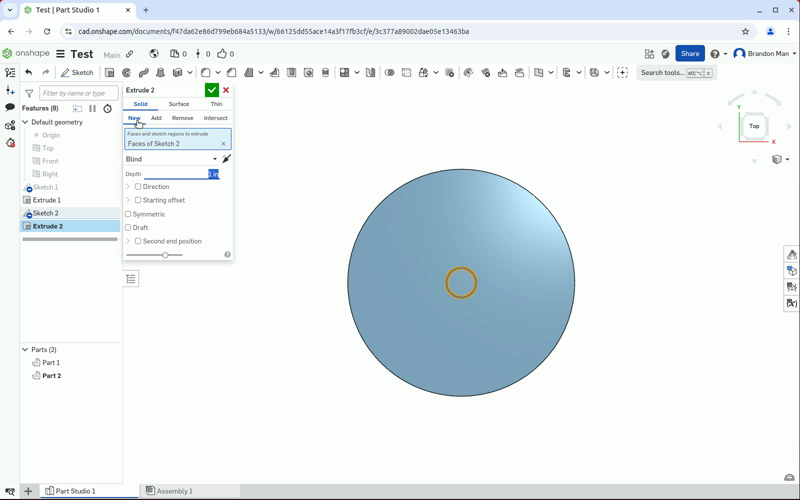
text(-0.481)
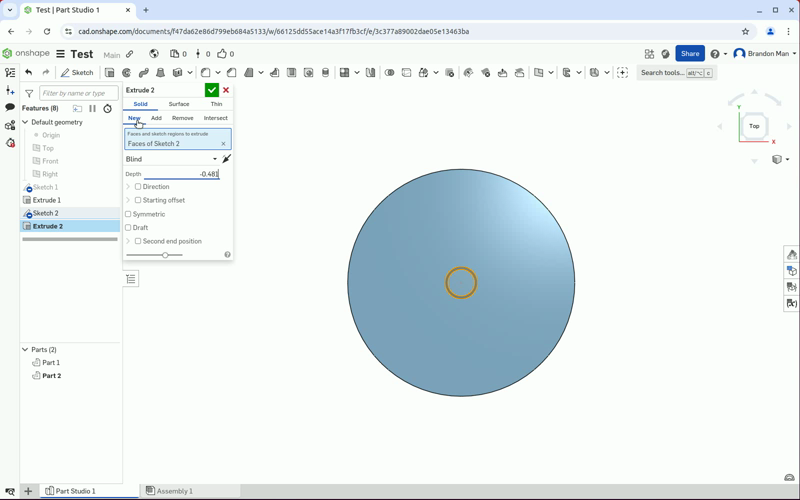
key(enter)
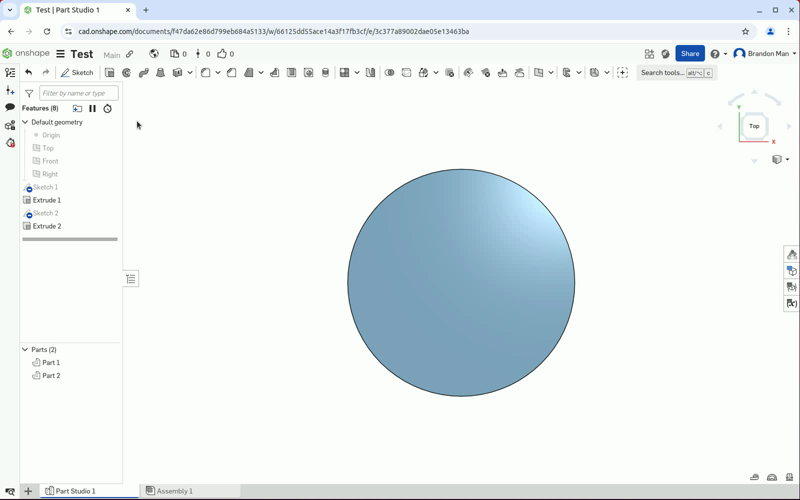
key(shift+h)
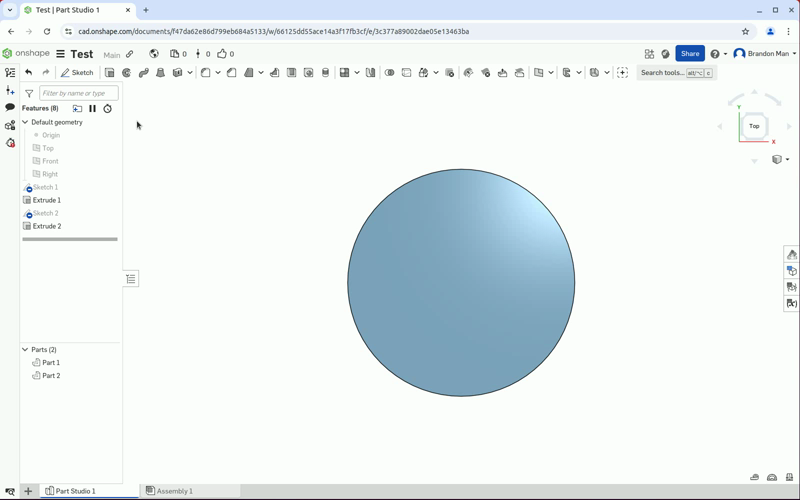
key(shift+h)
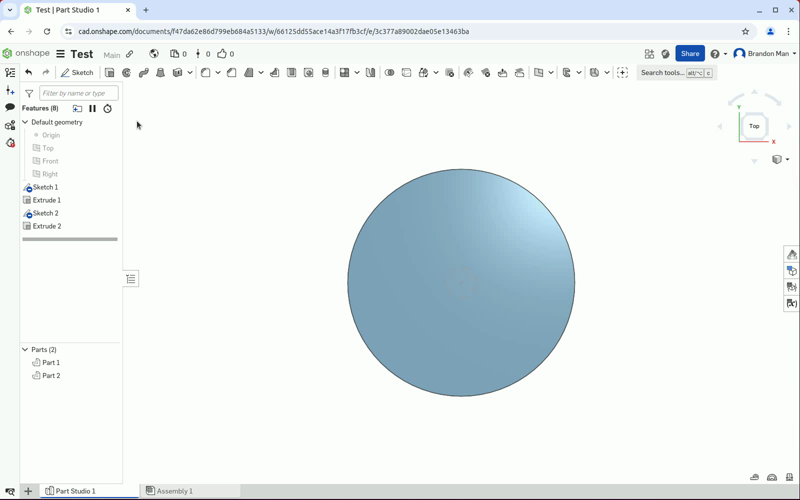
key(shift+7)
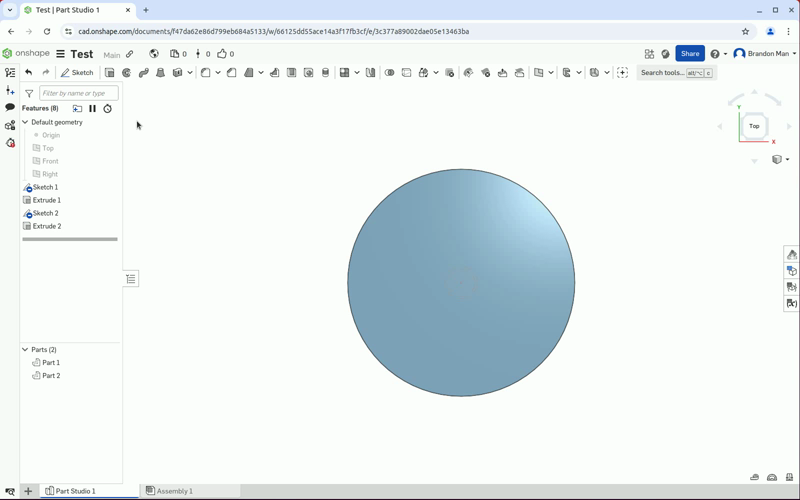
key(up, 3)
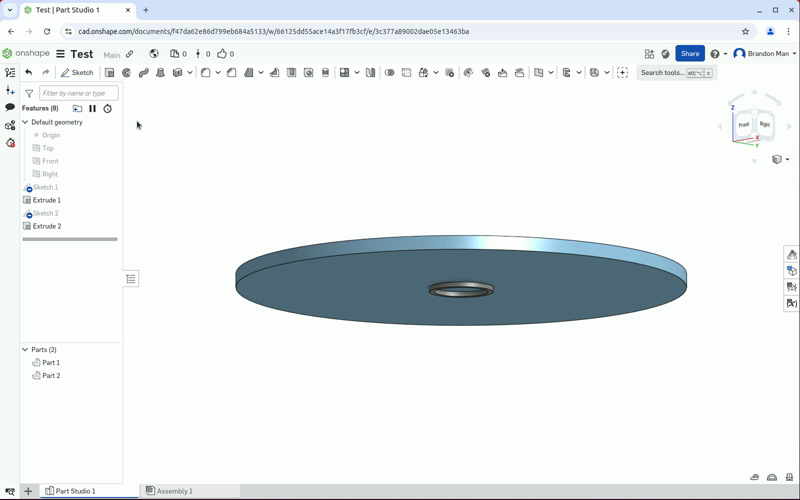
key(left, 3)
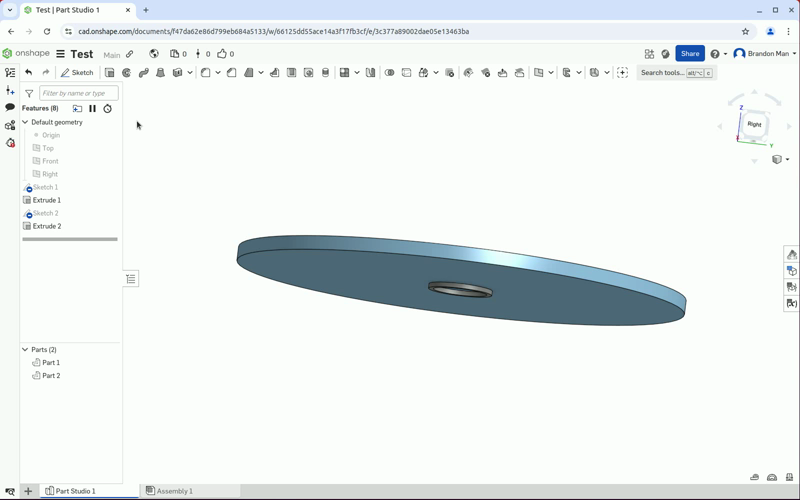
key(right, 3)
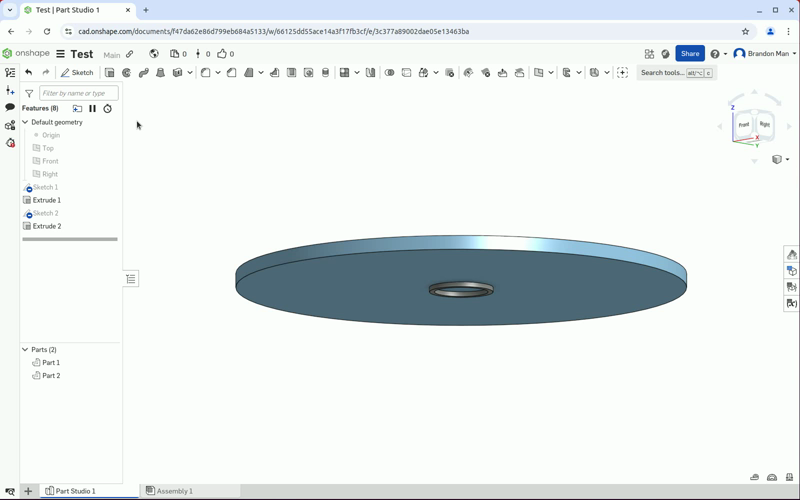
key(down, 3)
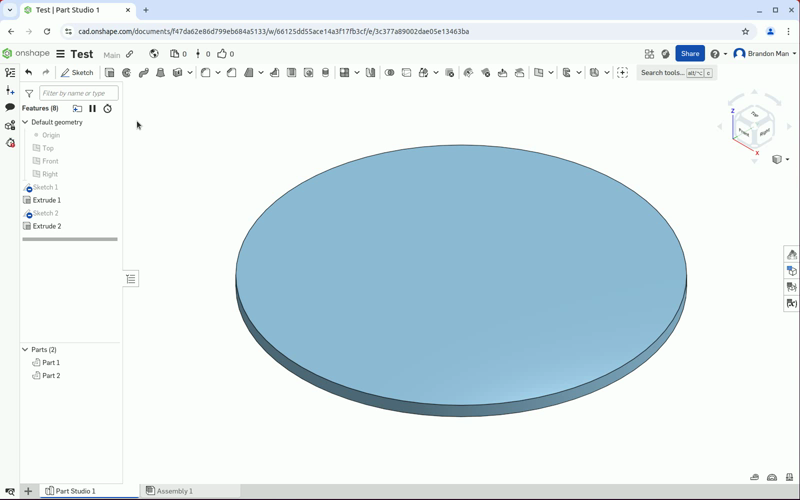
mouse_move(73, 189)
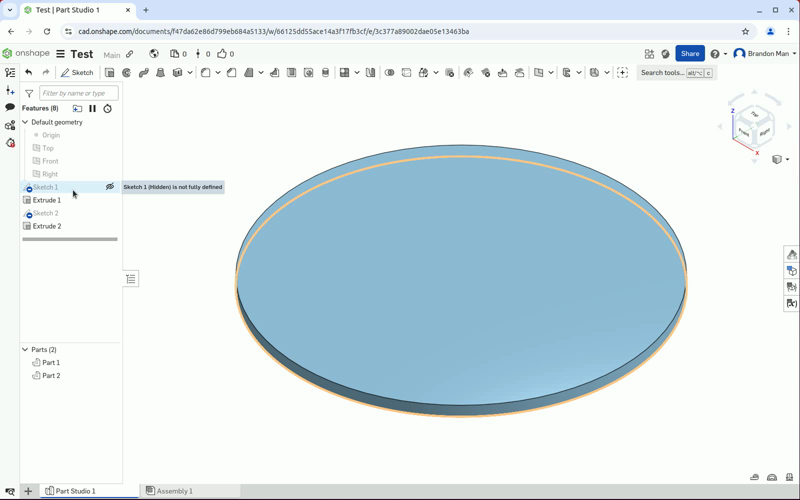
click(73, 189)